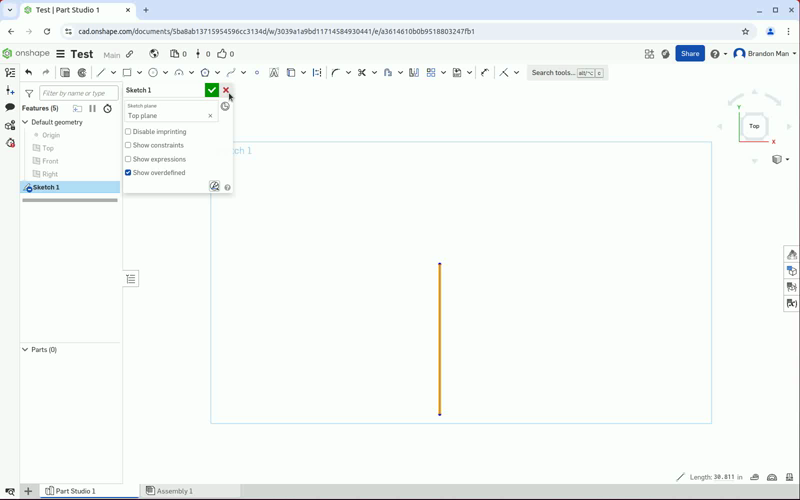
key(shift+h)
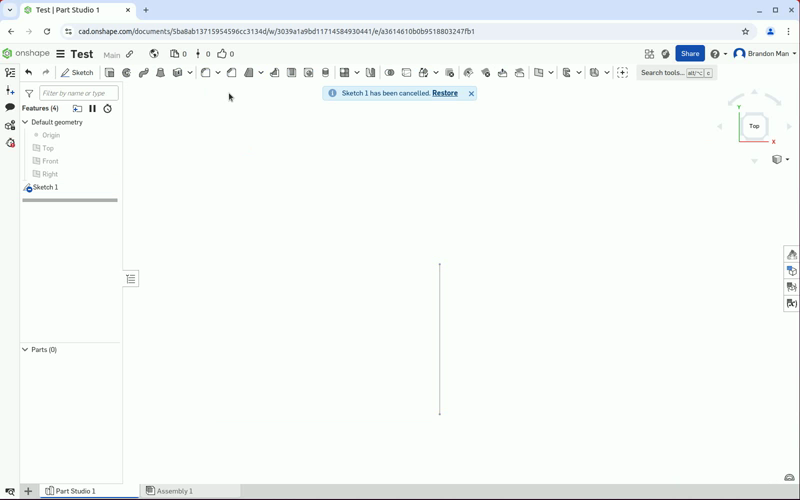
mouse_move(73, 352)
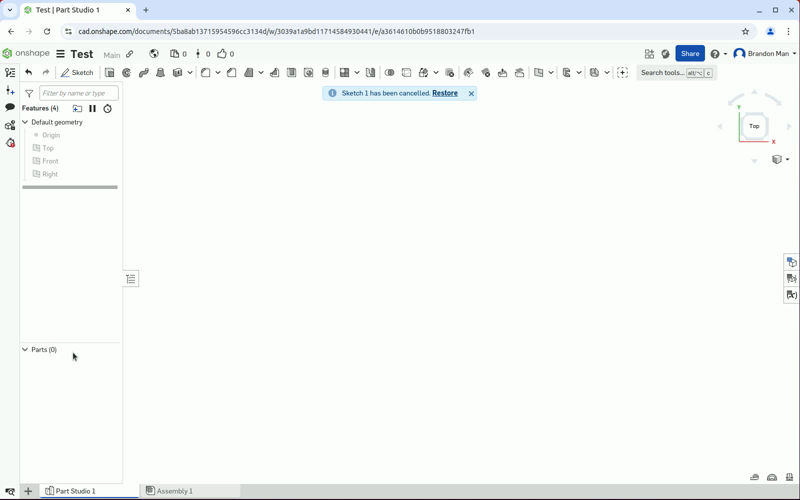
key(y)
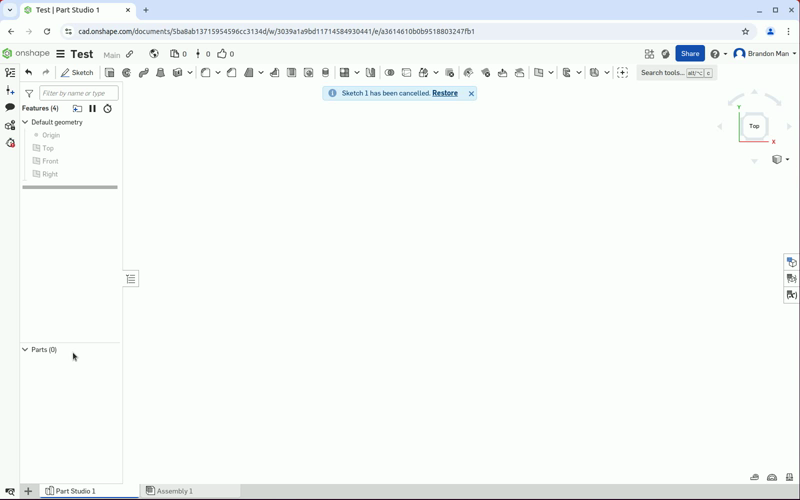
key(shift+p)
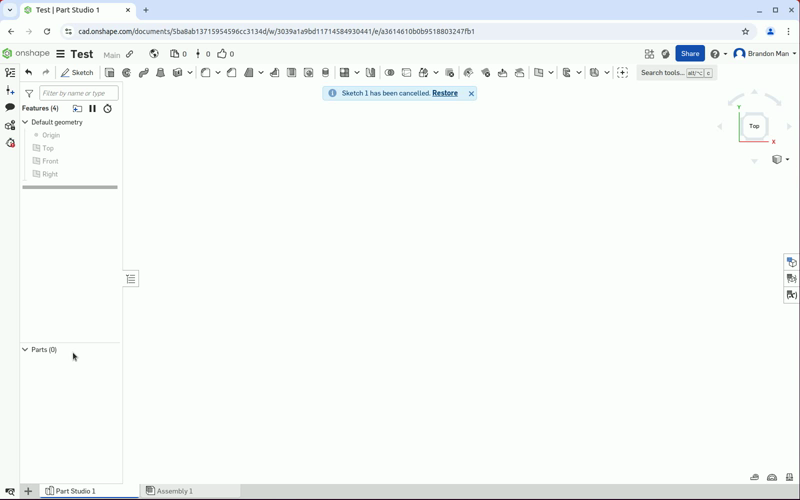
key(space)
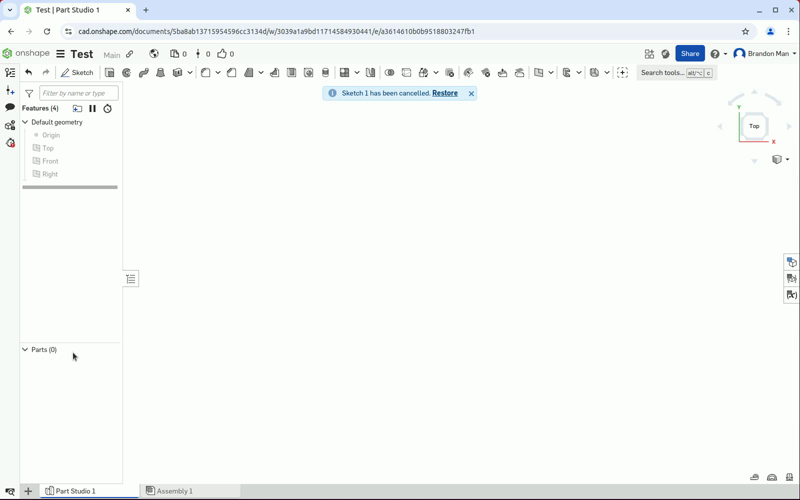
key_down(shift)
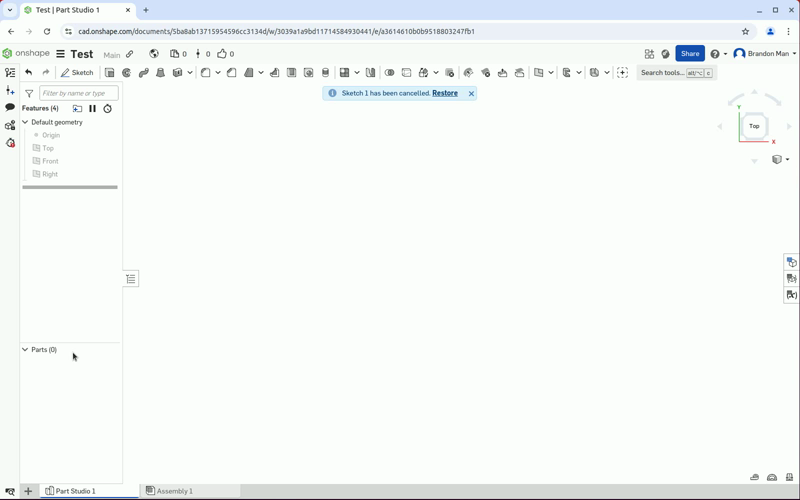
key(up)
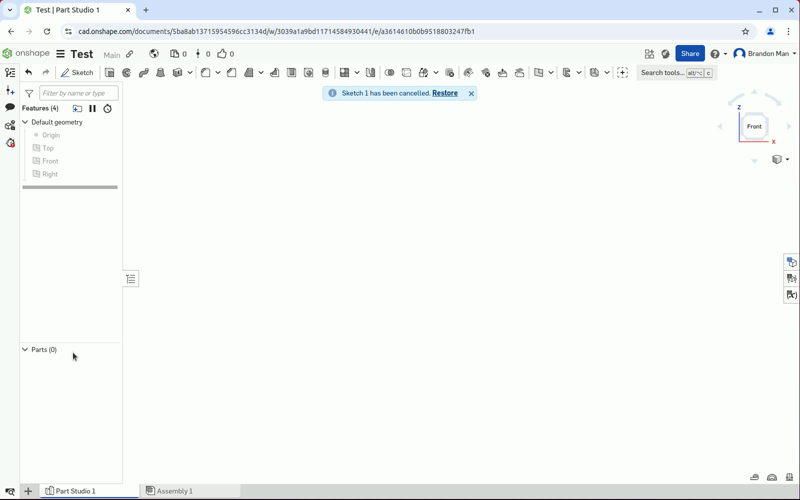
key_up(shift)
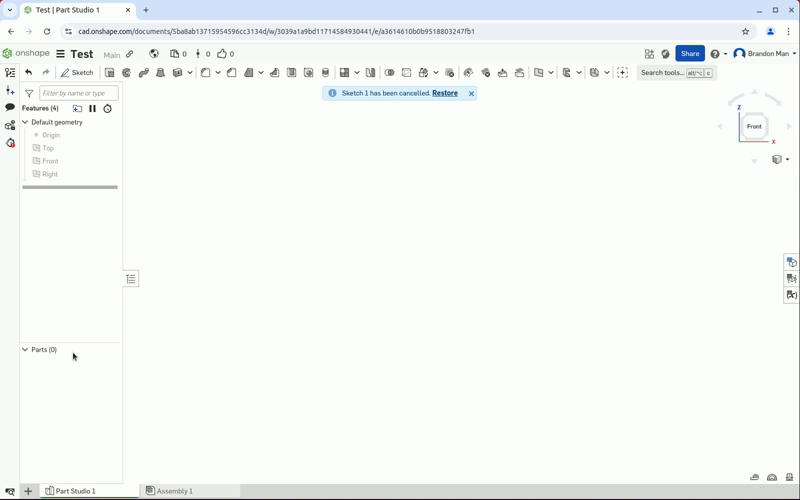
mouse_move(73, 352)
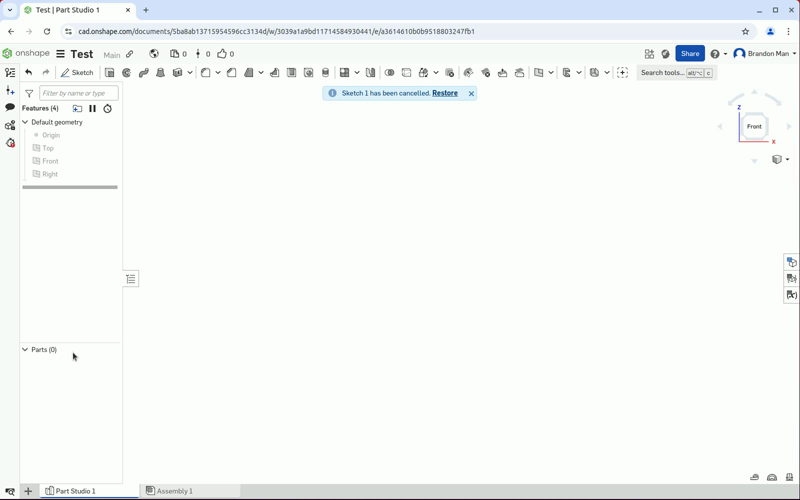
key(shift+y)
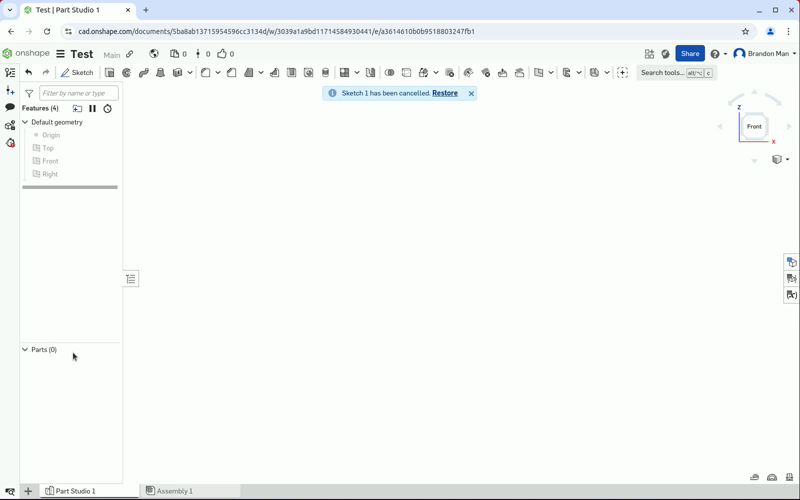
key(shift+s)
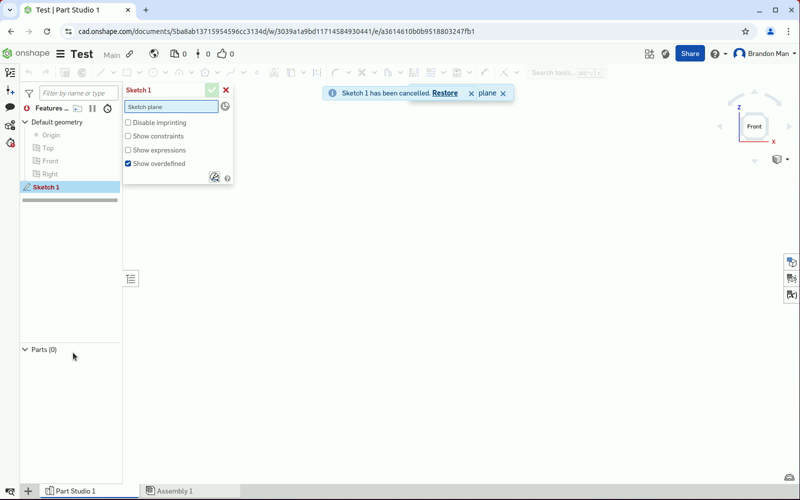
mouse_move(73, 163)
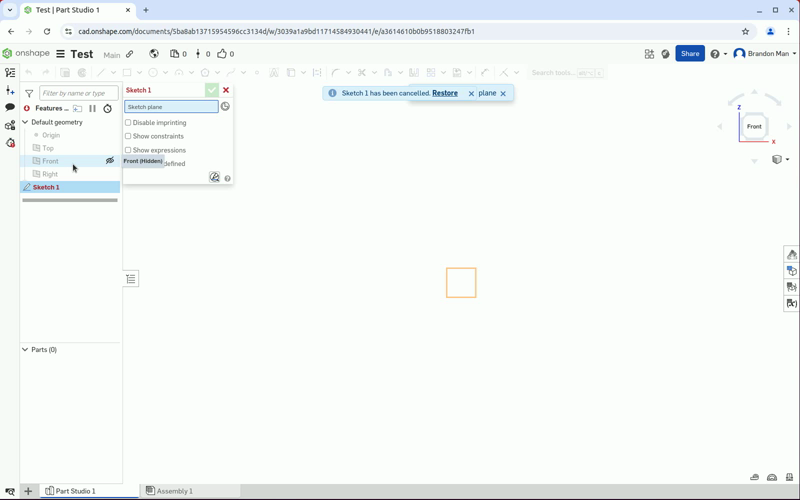
click(73, 163)
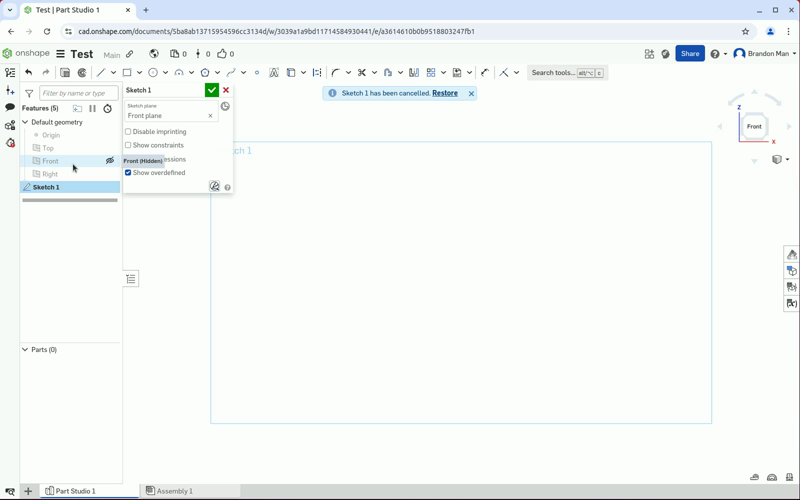
mouse_move(73, 352)
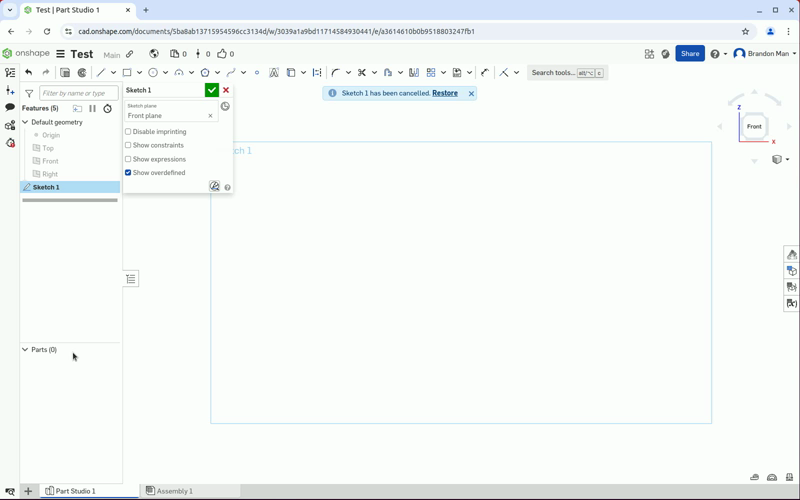
key(y)
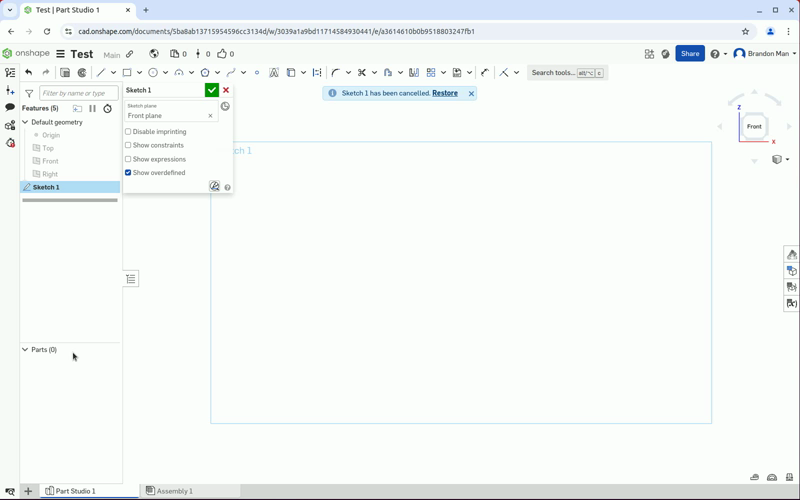
key(c)
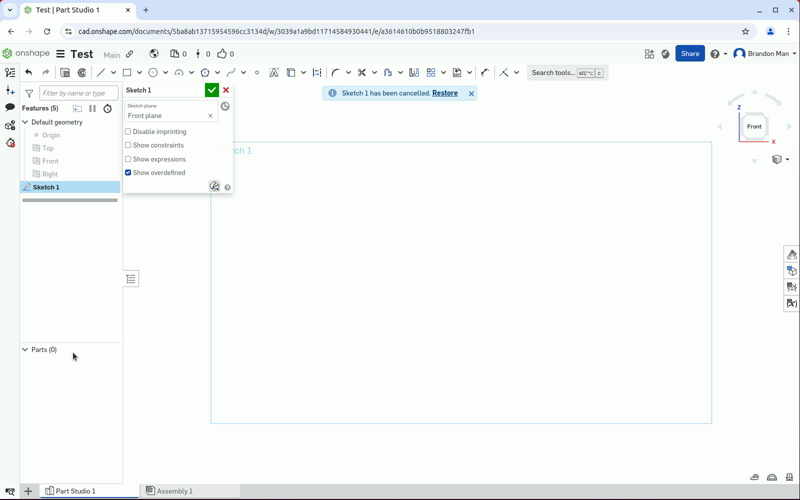
key_down(shift)
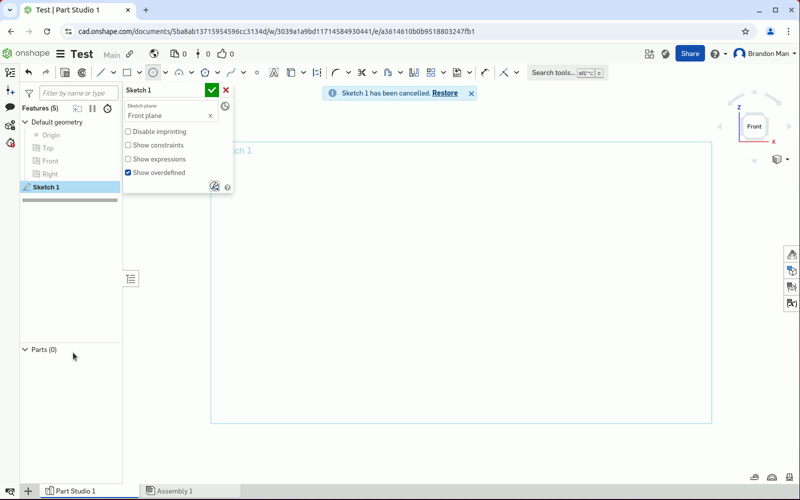
mouse_move(460, 282)
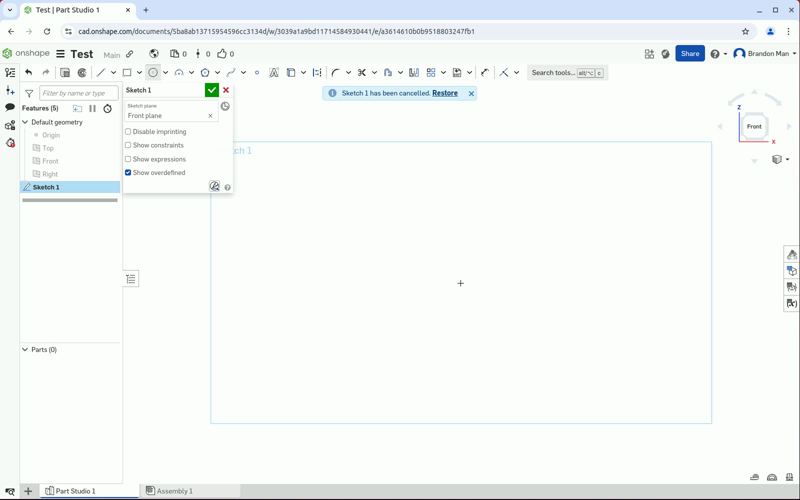
click(460, 282)
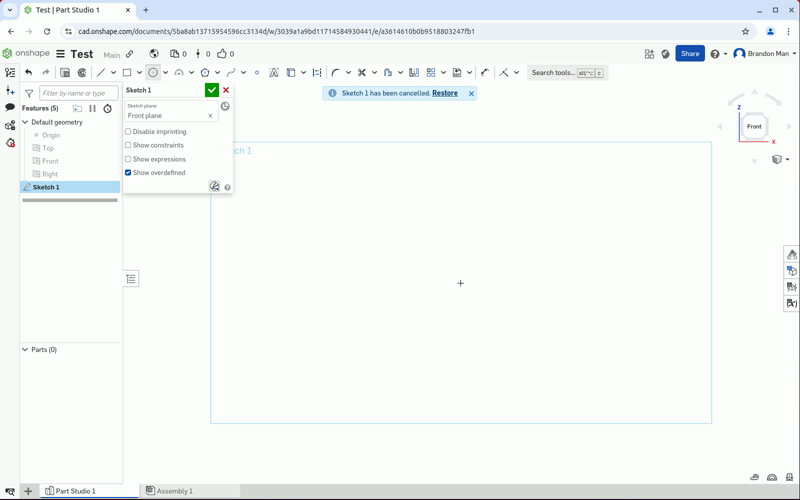
key_up(shift)
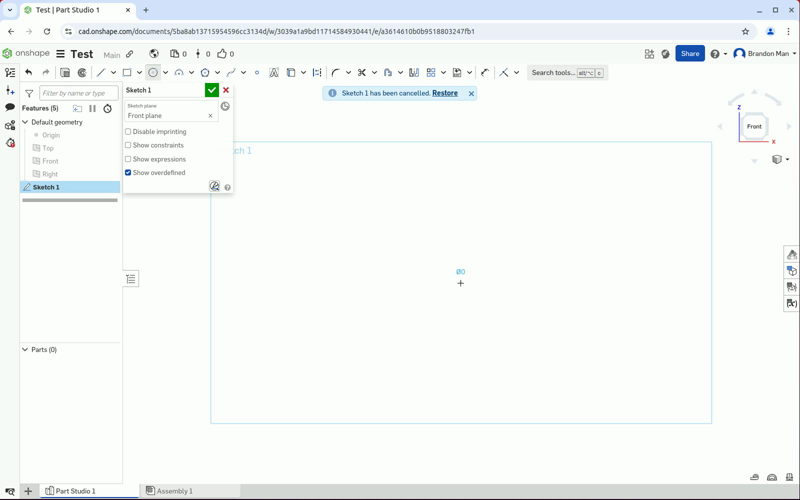
mouse_move(505, 282)
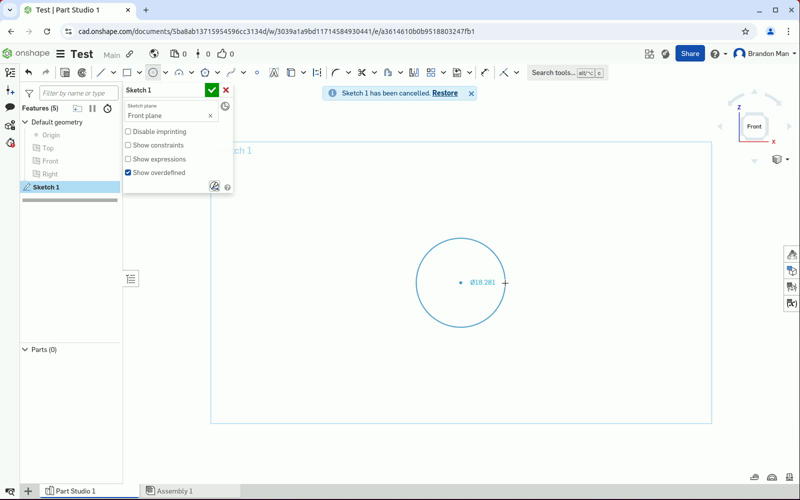
click(505, 282)
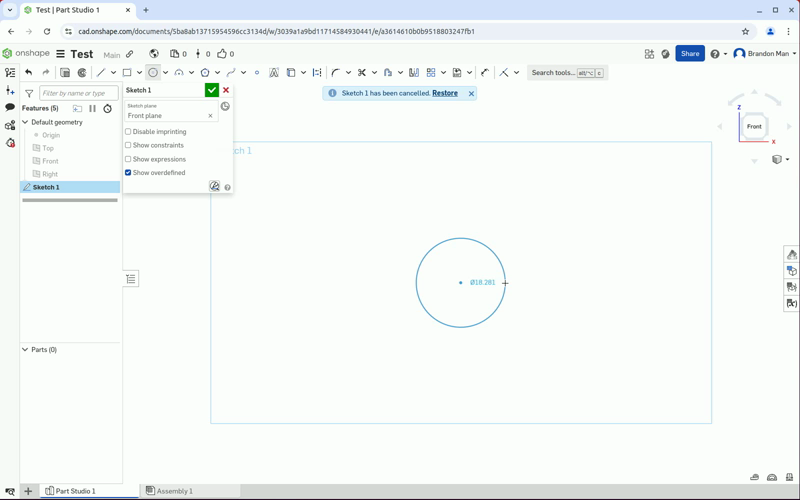
key(esc)
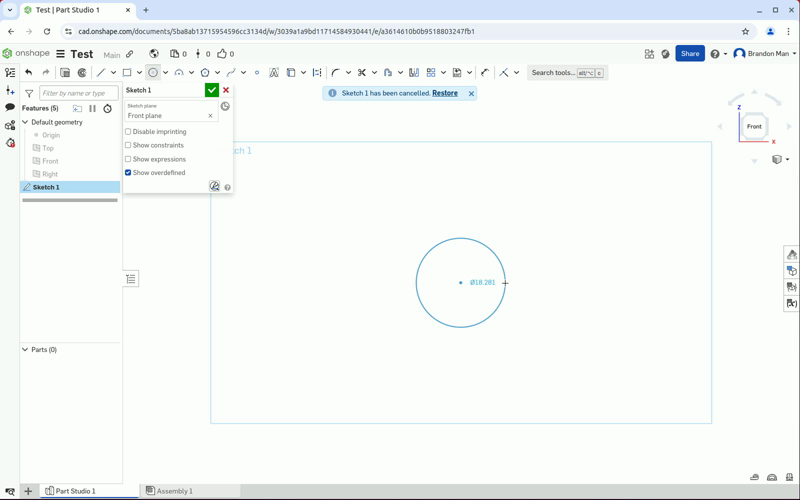
key(c)
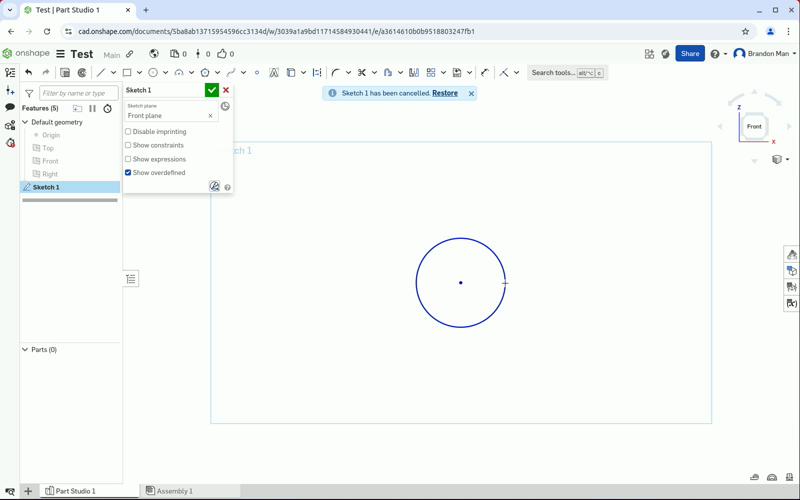
key_down(shift)
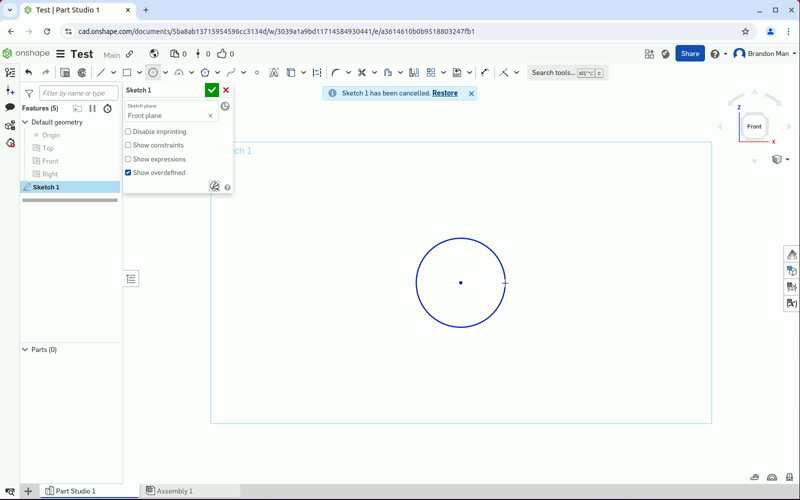
mouse_move(460, 282)
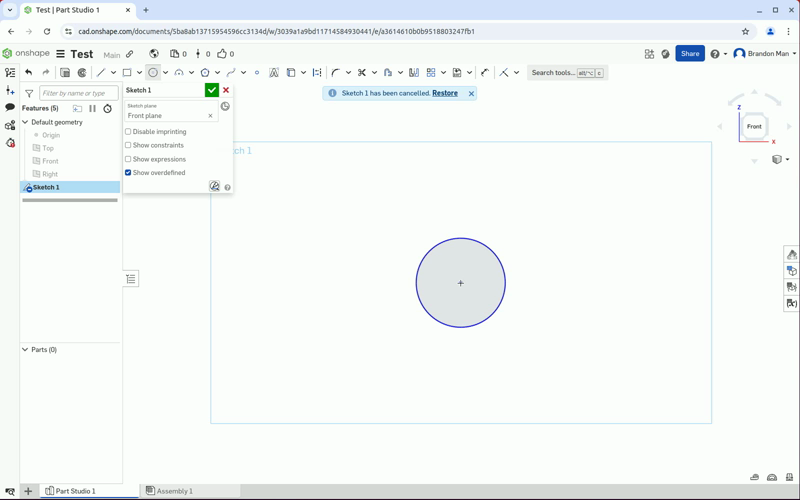
click(460, 282)
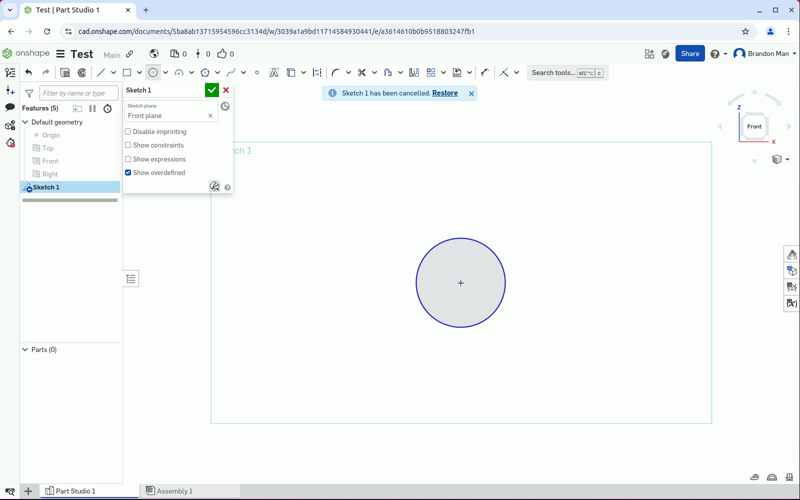
key_up(shift)
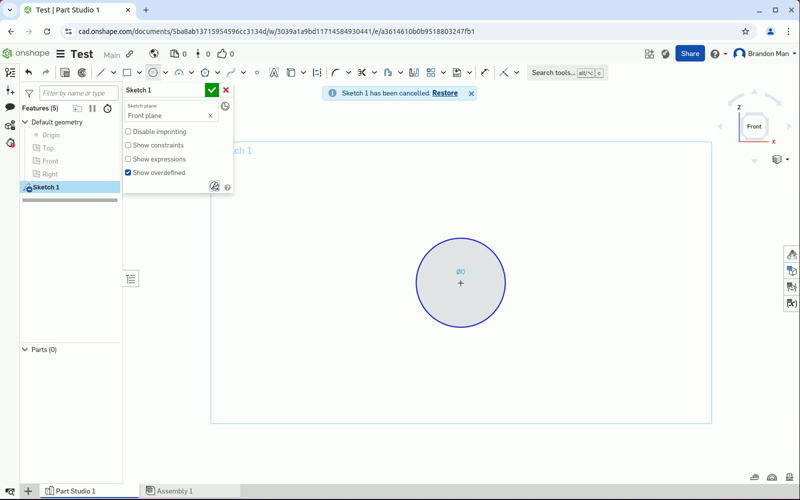
mouse_move(478, 282)
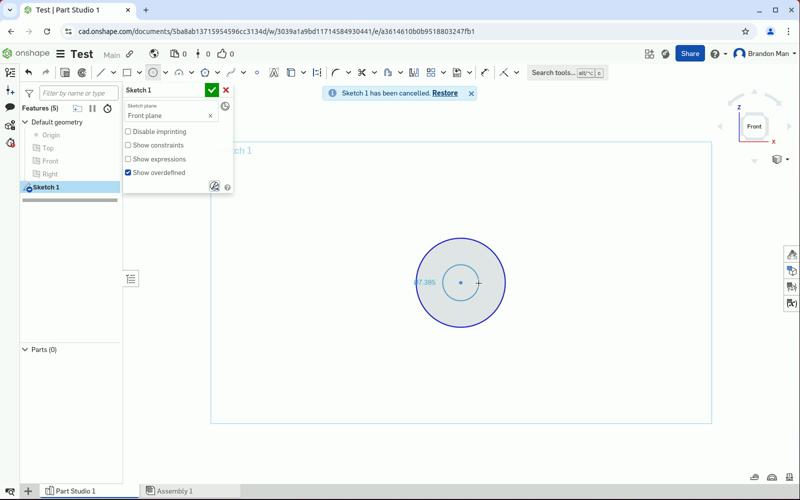
click(478, 282)
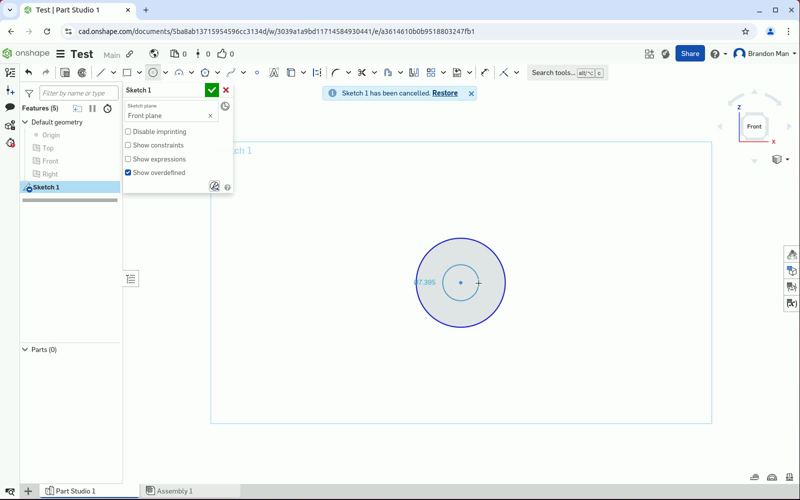
key(esc)
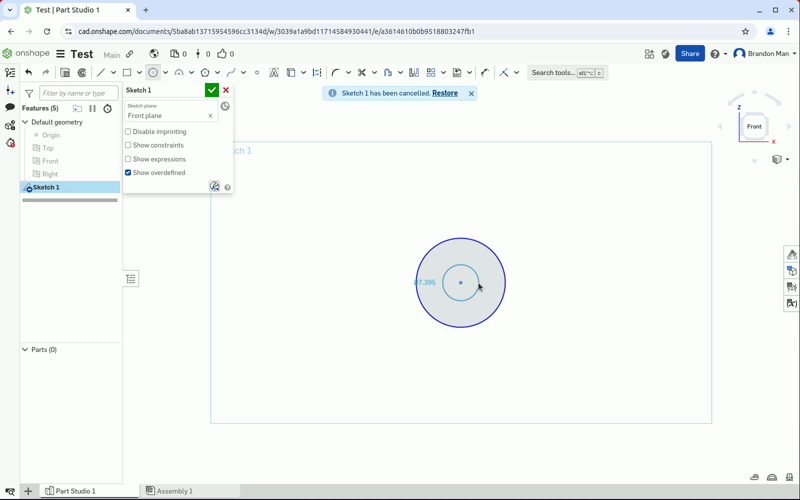
mouse_move(450, 313)
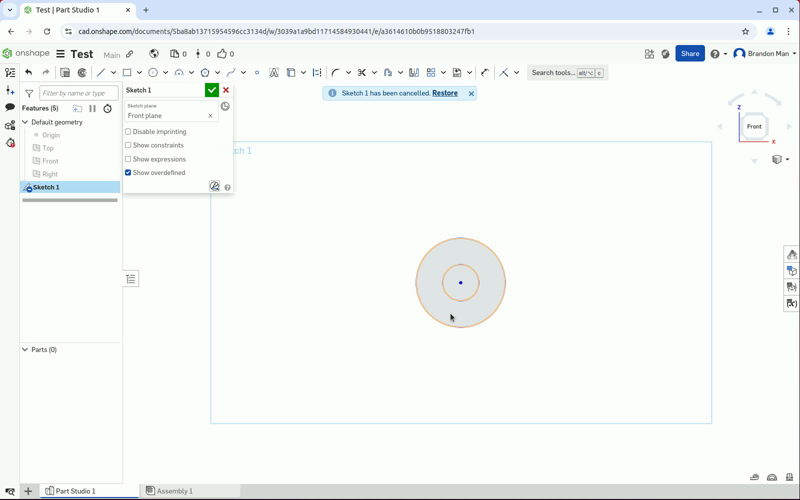
click(450, 313)
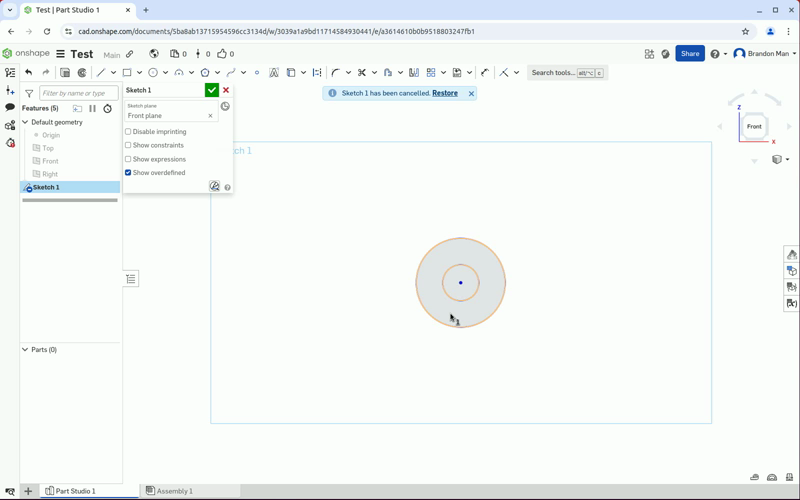
mouse_move(73, 352)
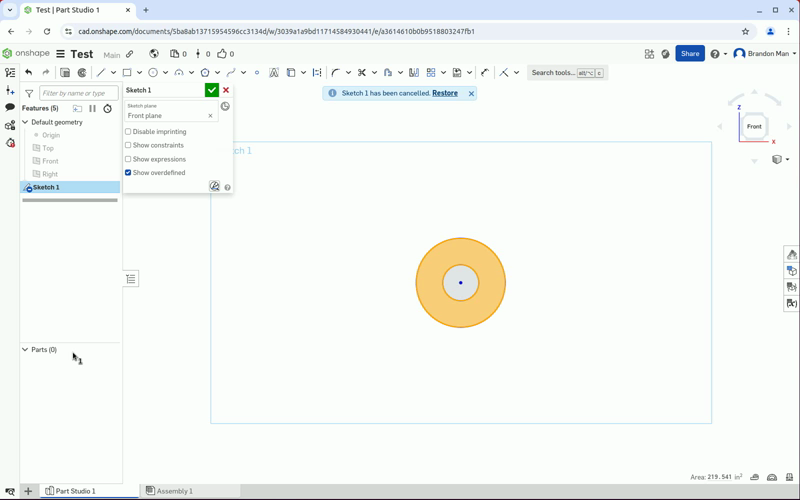
key(shift+y)
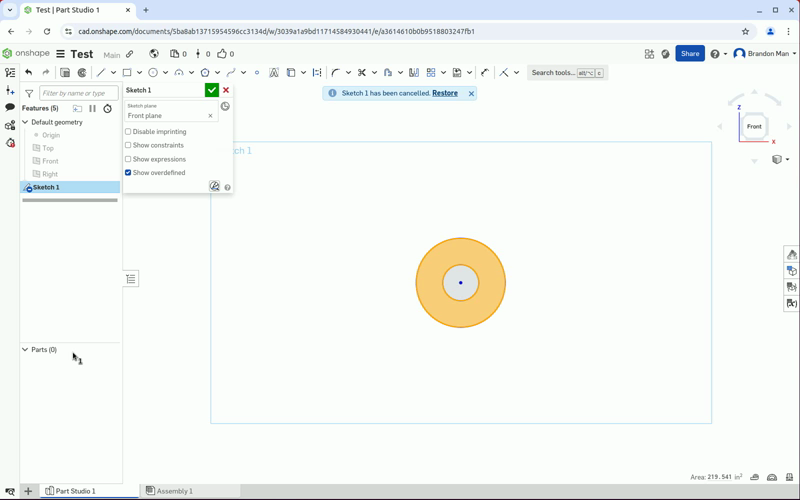
key(shift+e)
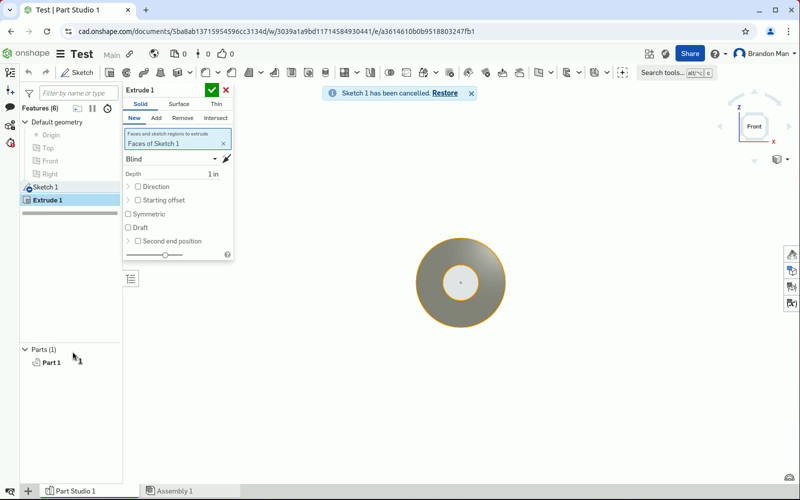
mouse_move(143, 106)
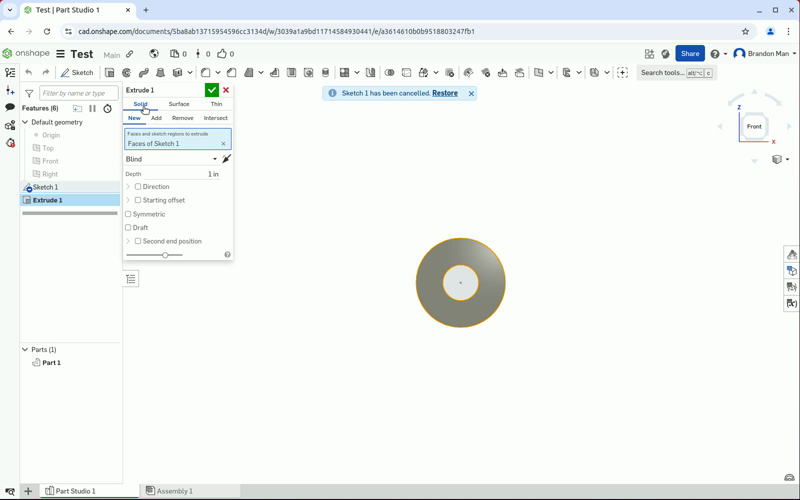
click(143, 106)
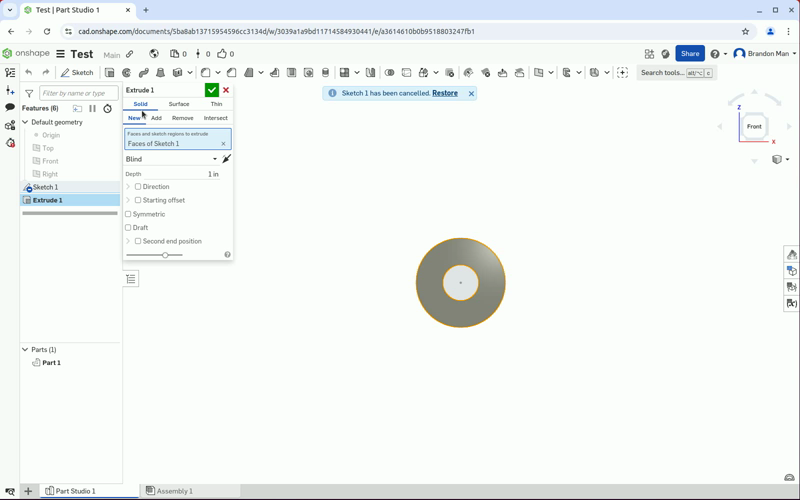
mouse_move(137, 120)
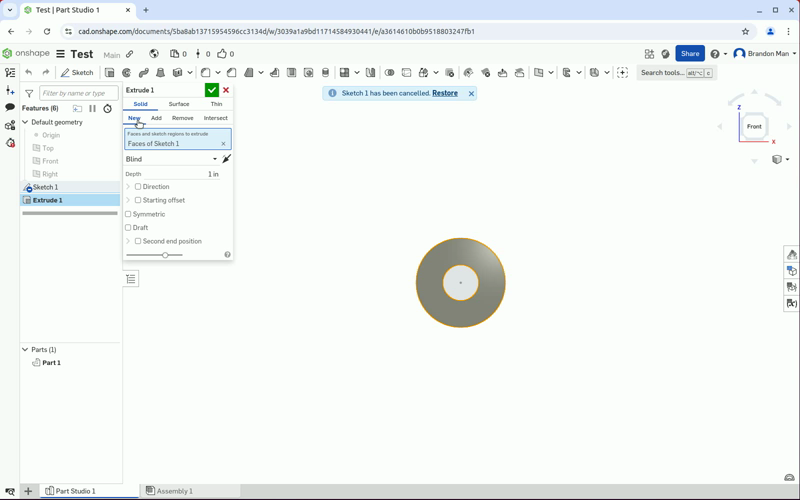
click(137, 120)
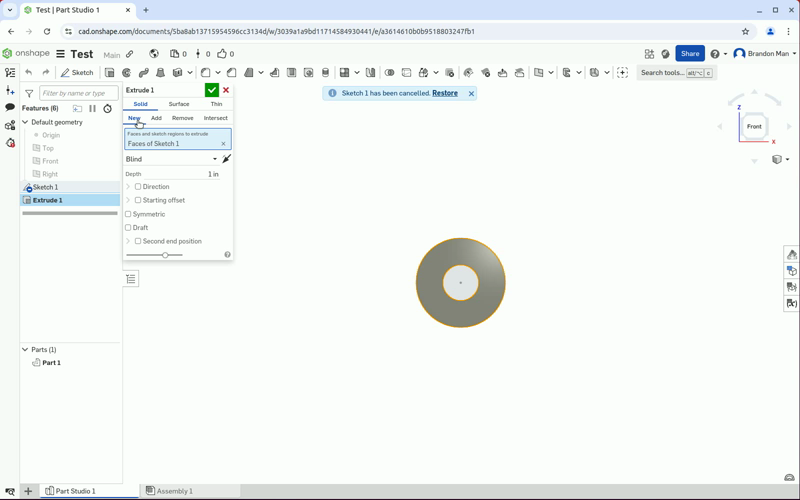
key(tab, 4)
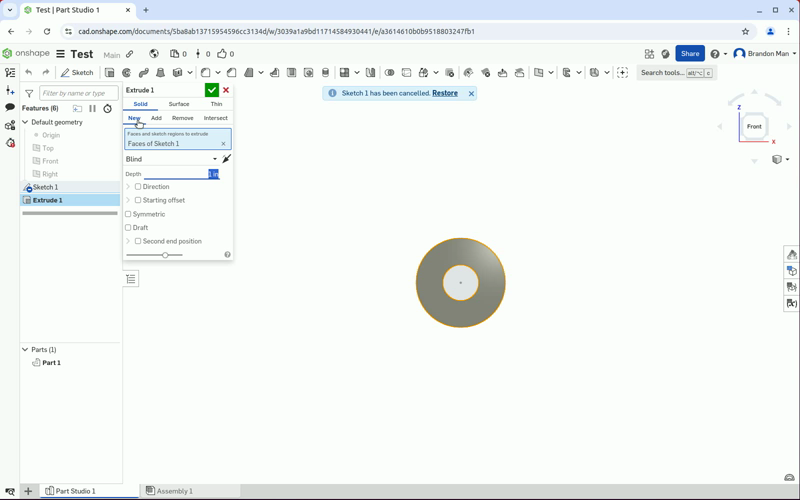
text(3.611)
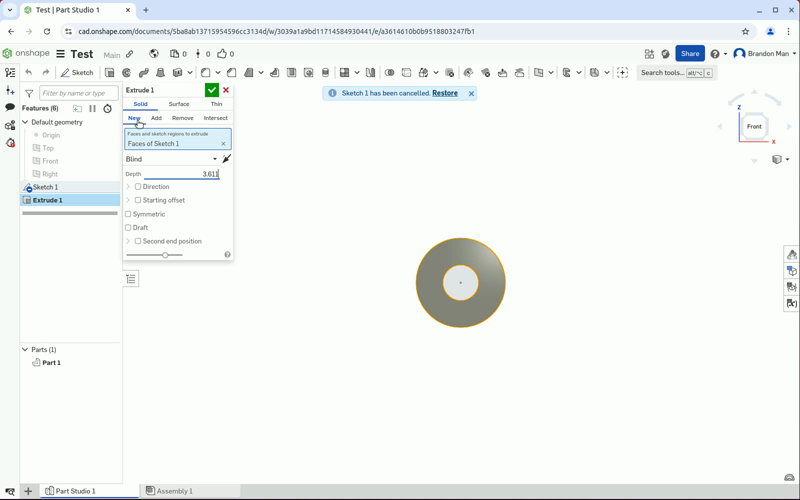
key(enter)
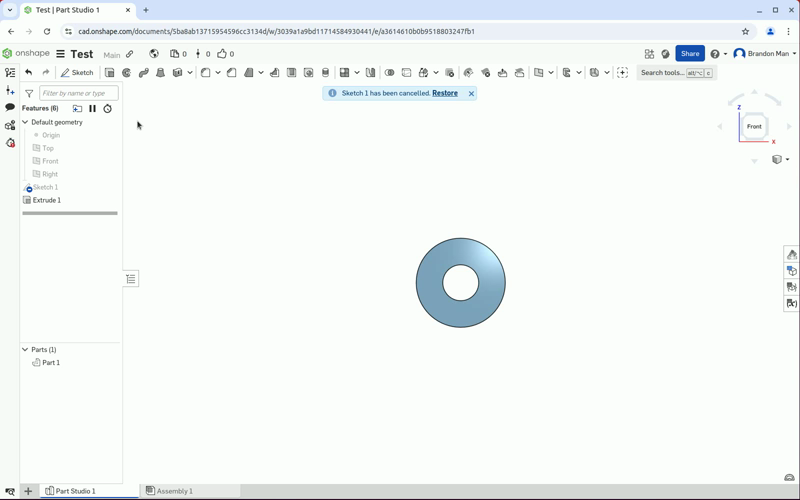
key(shift+h)
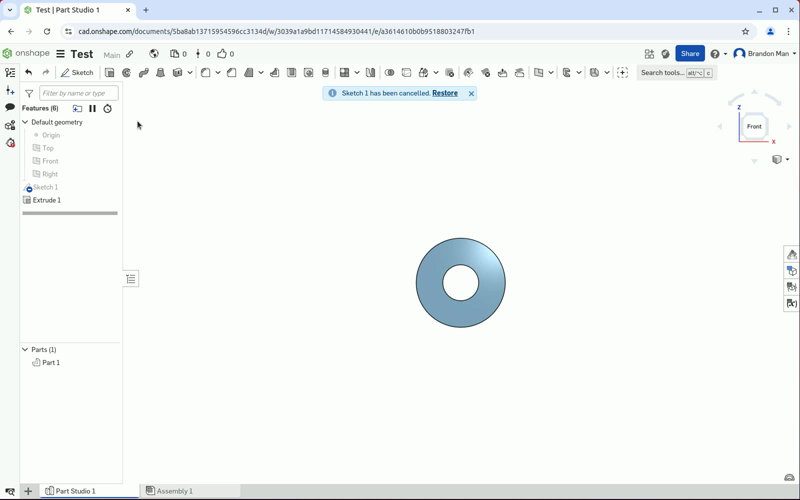
key(shift+h)
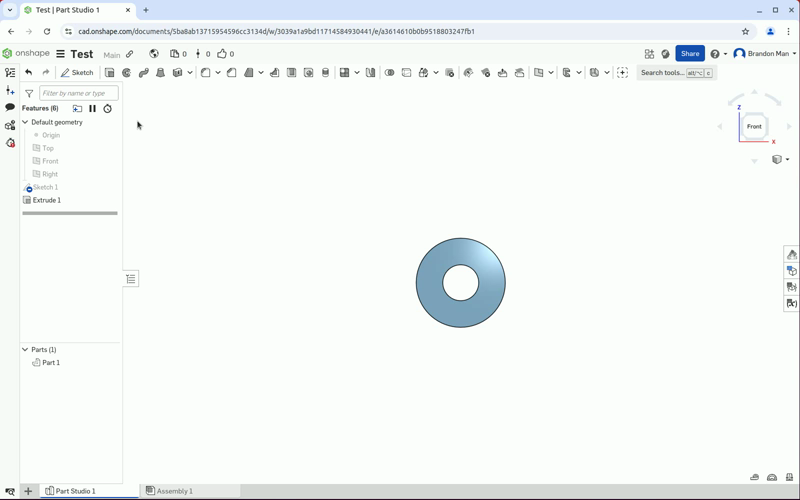
mouse_move(73, 189)
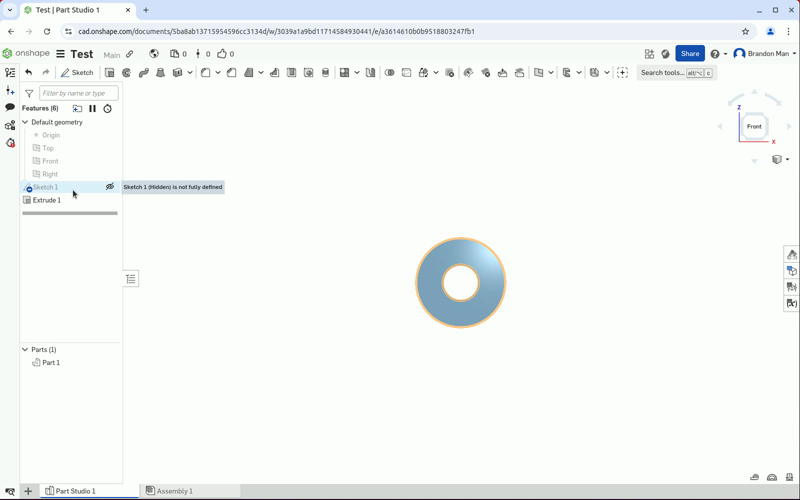
click(73, 189)
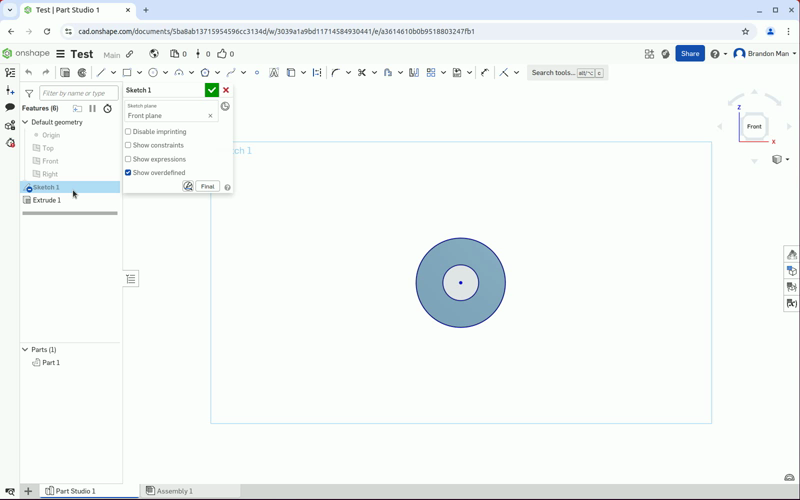
mouse_move(229, 92)
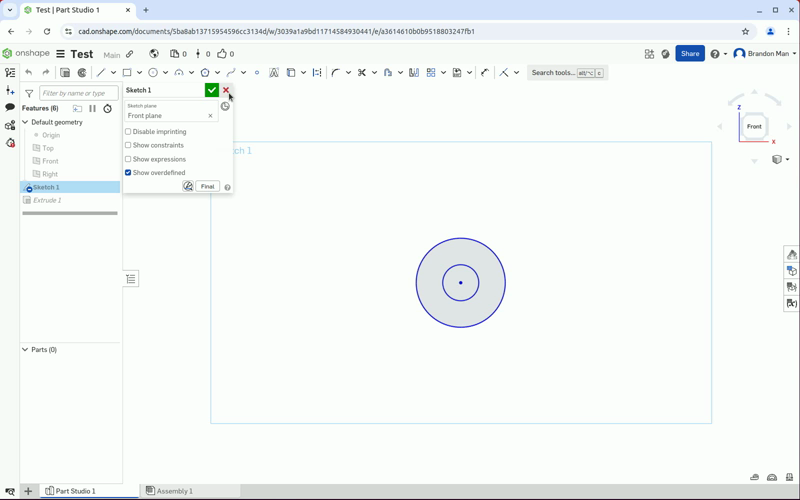
click(229, 92)
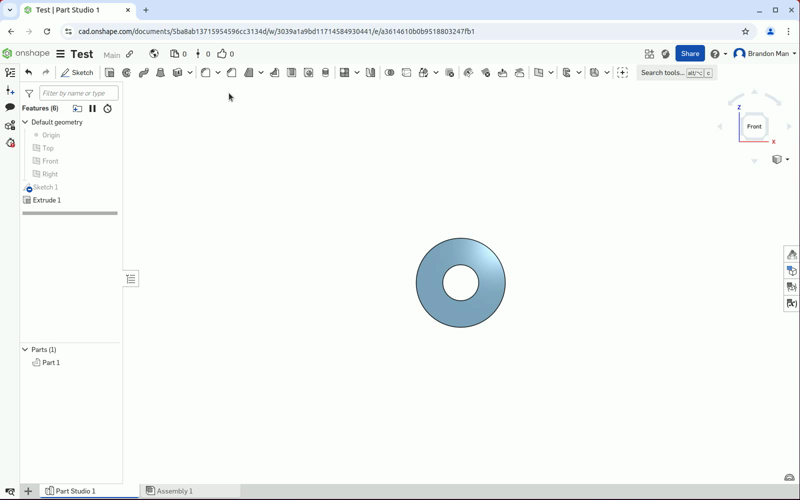
mouse_move(541, 75)
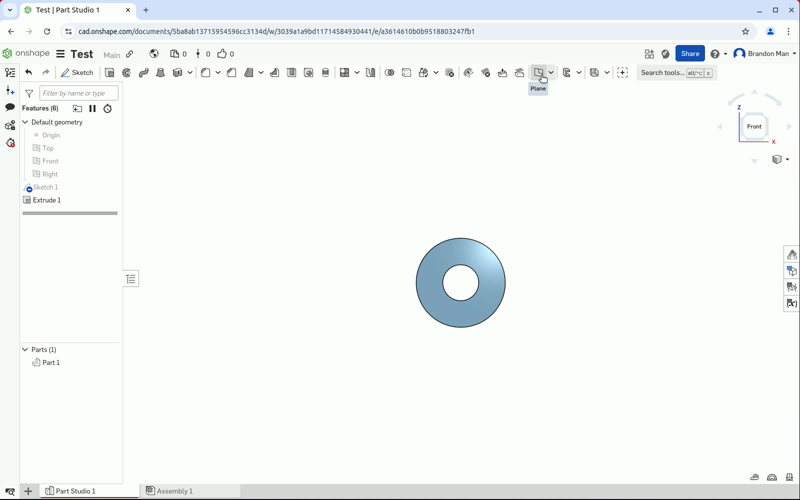
click(541, 75)
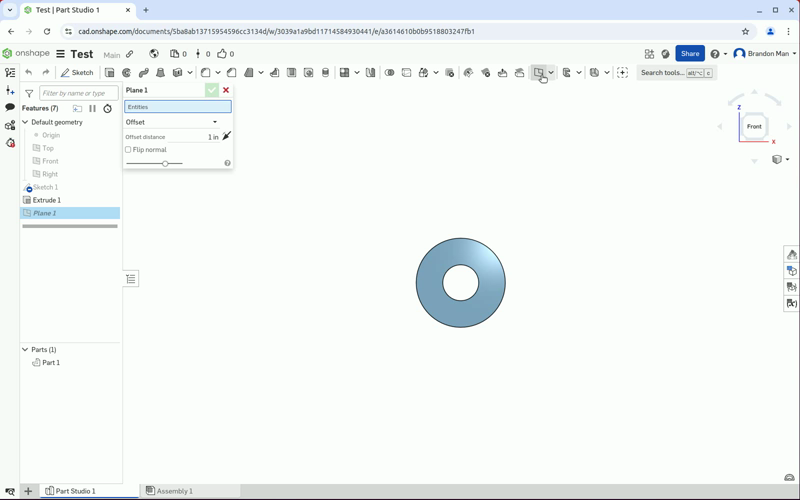
mouse_move(73, 163)
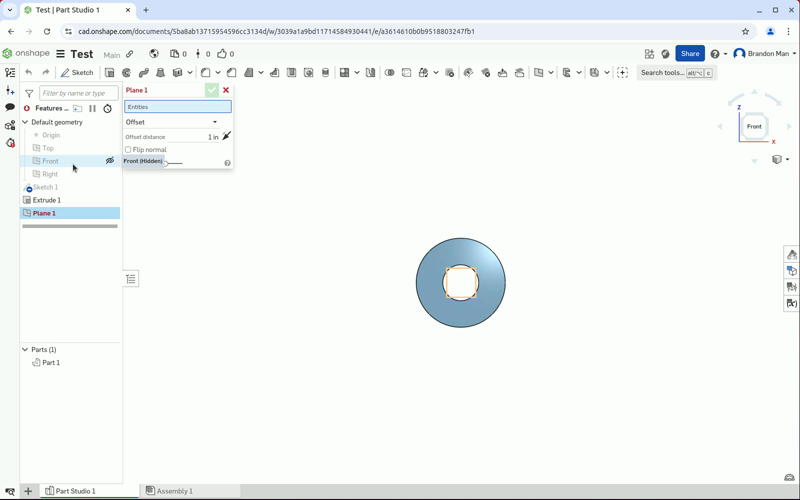
click(73, 163)
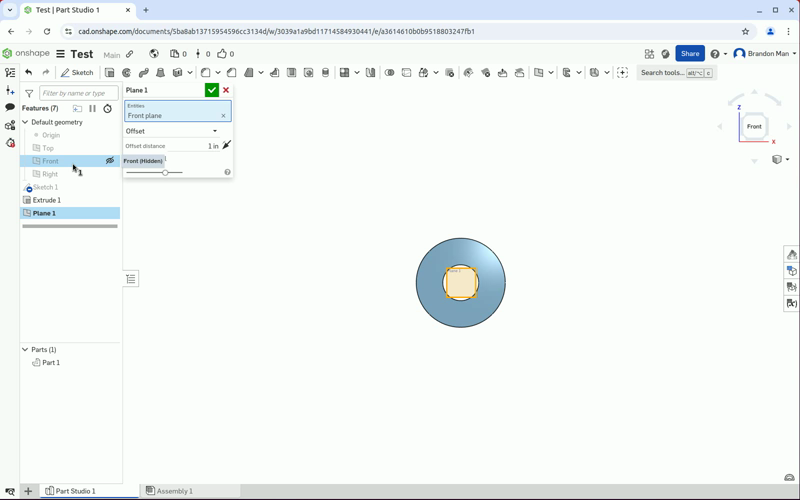
key(tab, 2)
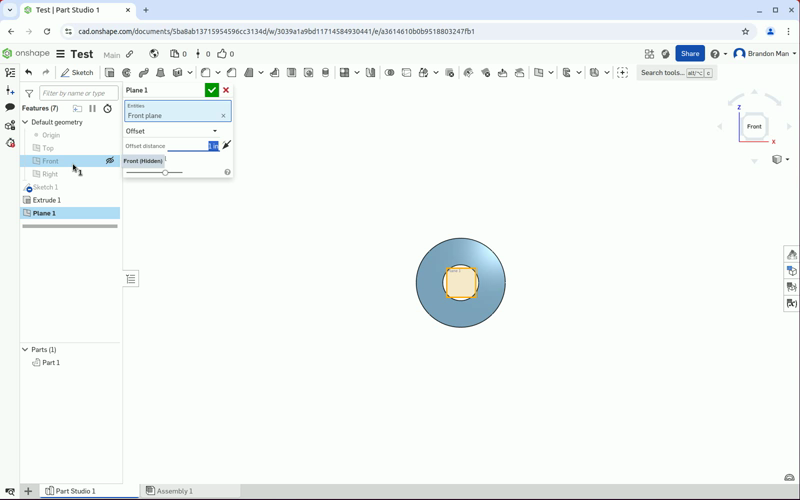
text(3.605)
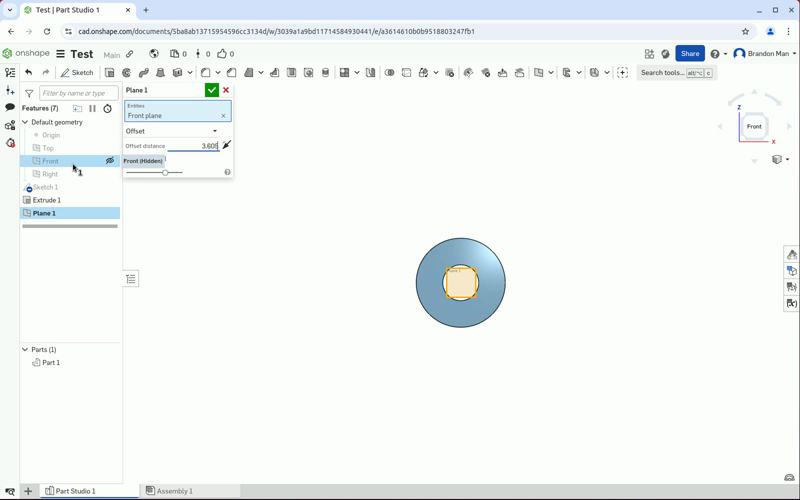
key(enter, 2)
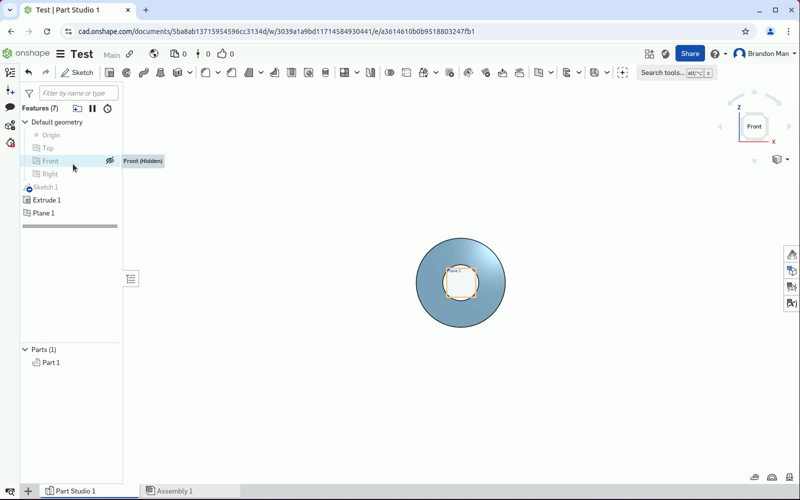
key(shift+s)
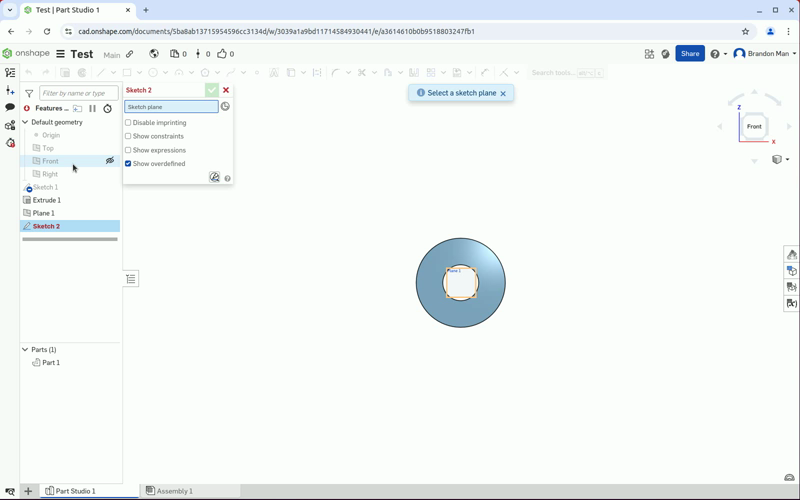
mouse_move(73, 215)
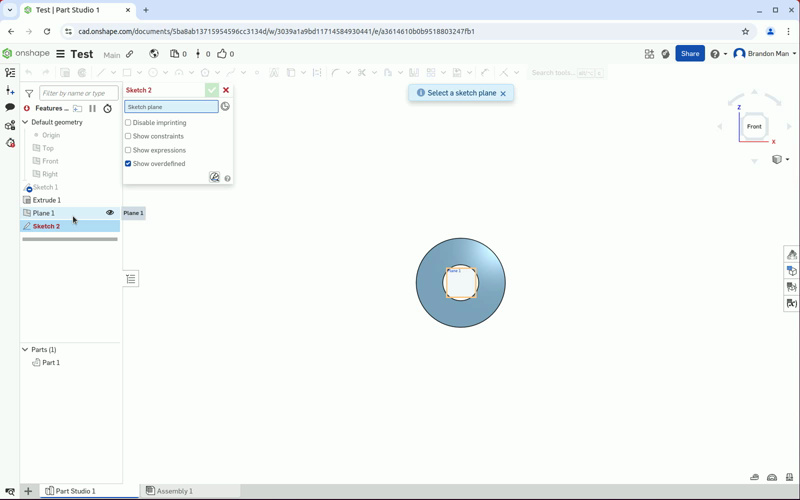
click(73, 215)
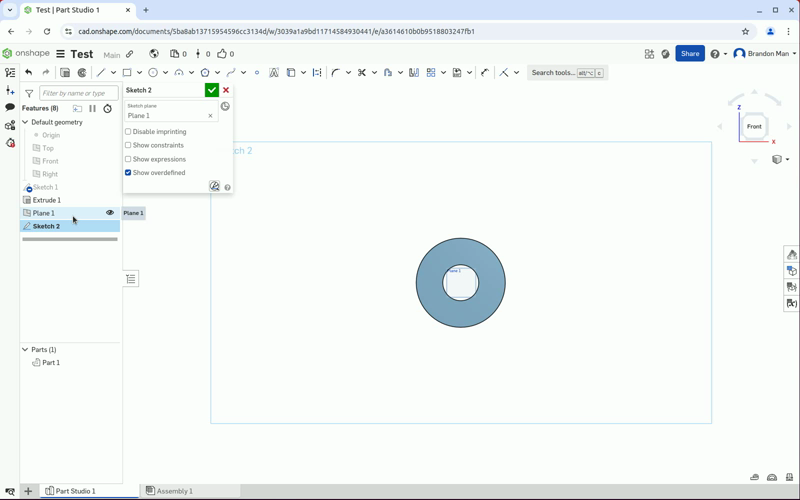
mouse_move(73, 352)
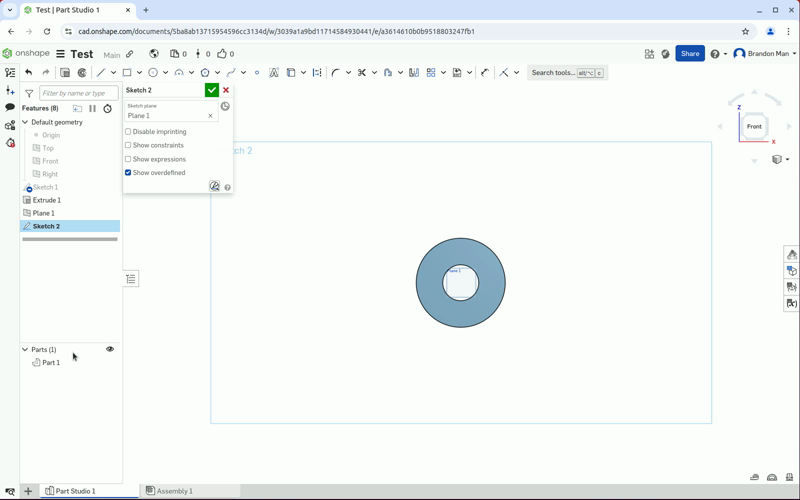
key(y)
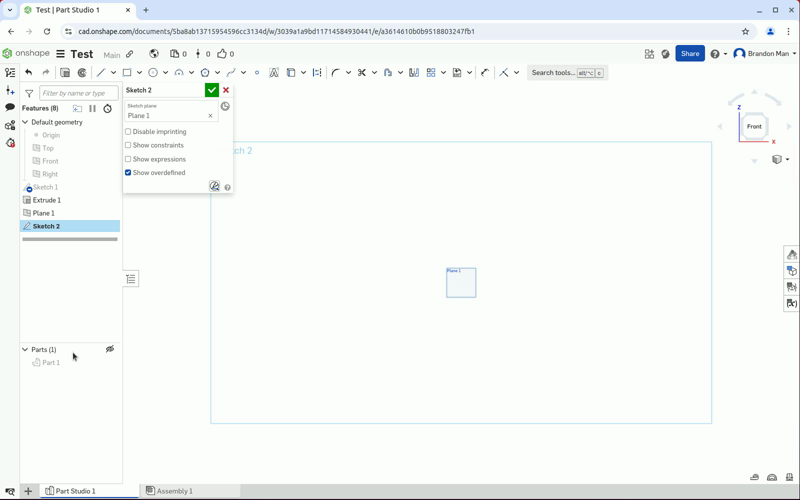
key(c)
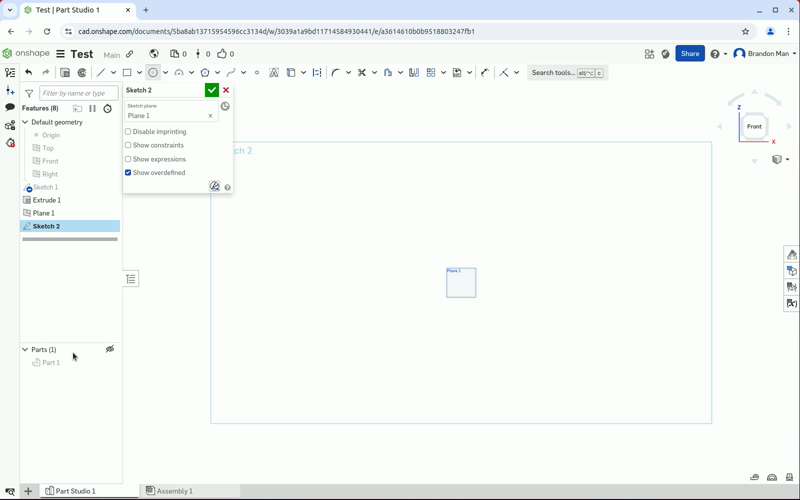
key_down(shift)
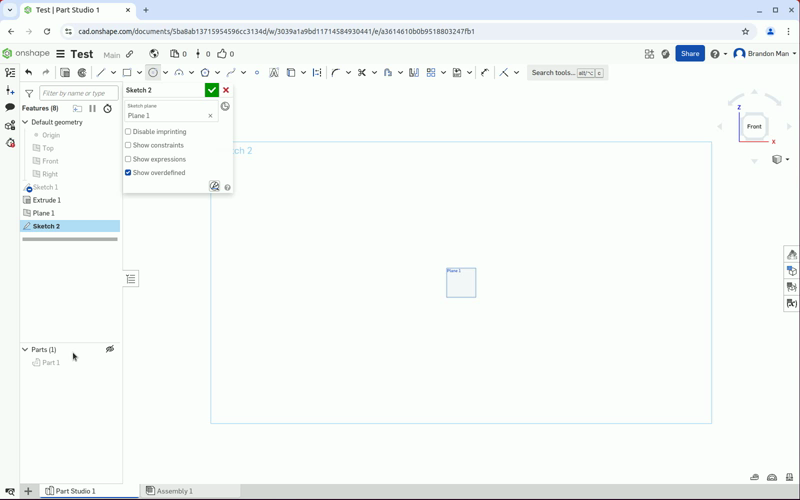
mouse_move(460, 282)
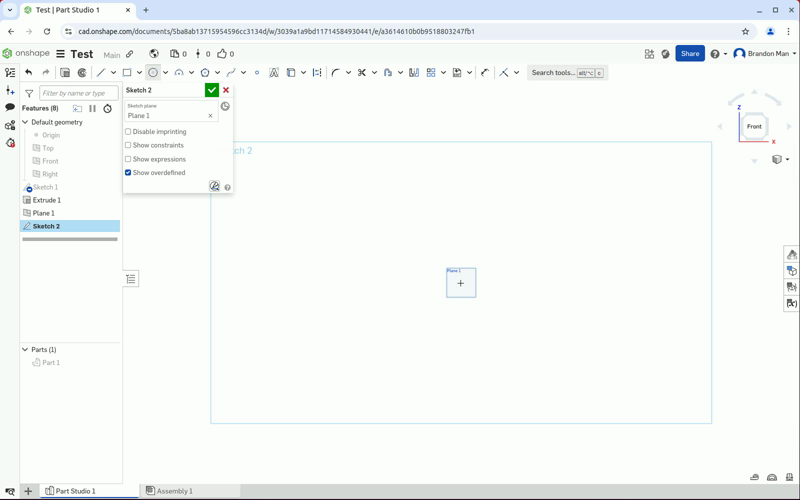
click(460, 282)
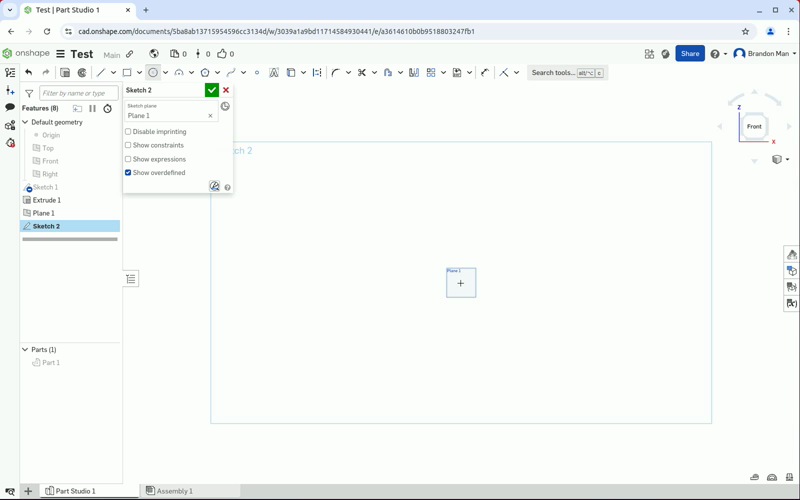
key_up(shift)
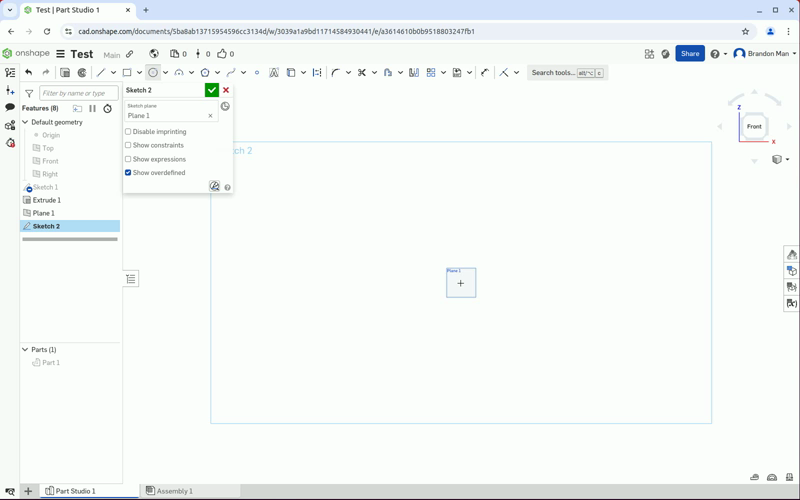
mouse_move(492, 282)
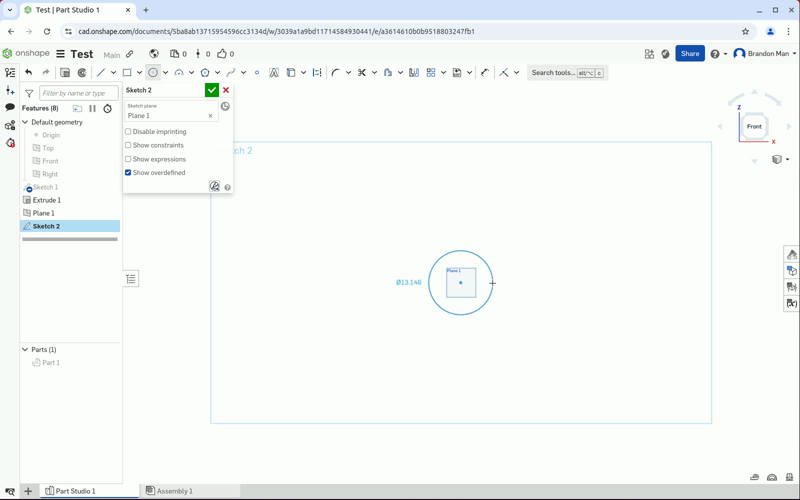
click(492, 282)
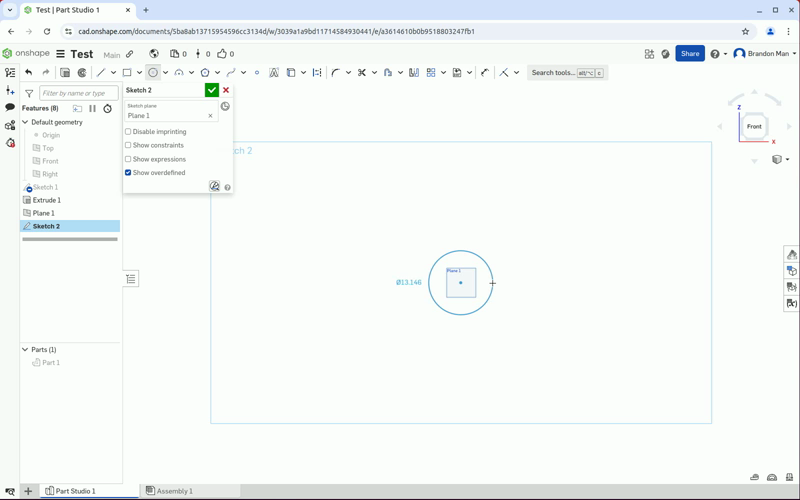
key(esc)
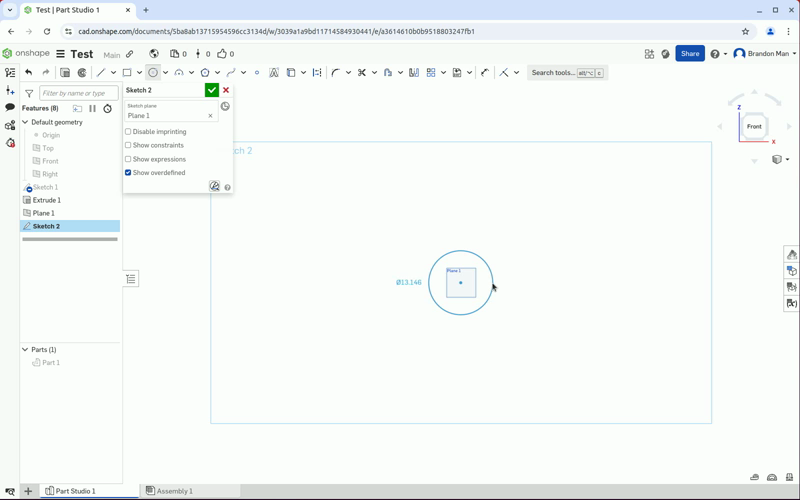
key(c)
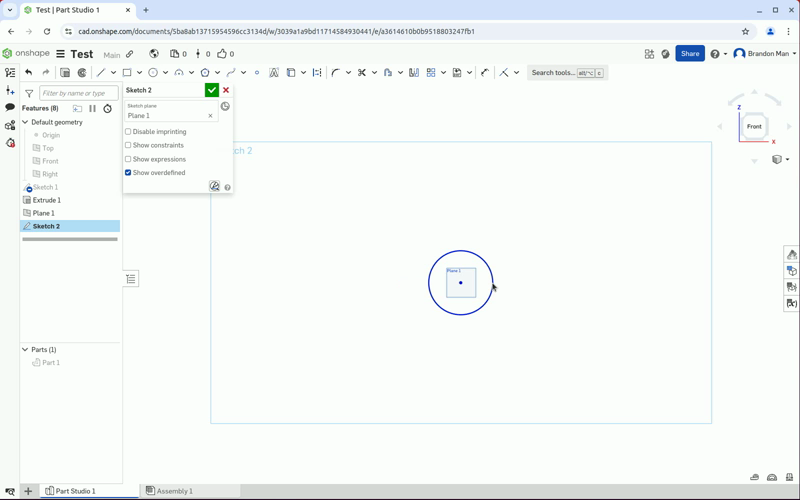
key_down(shift)
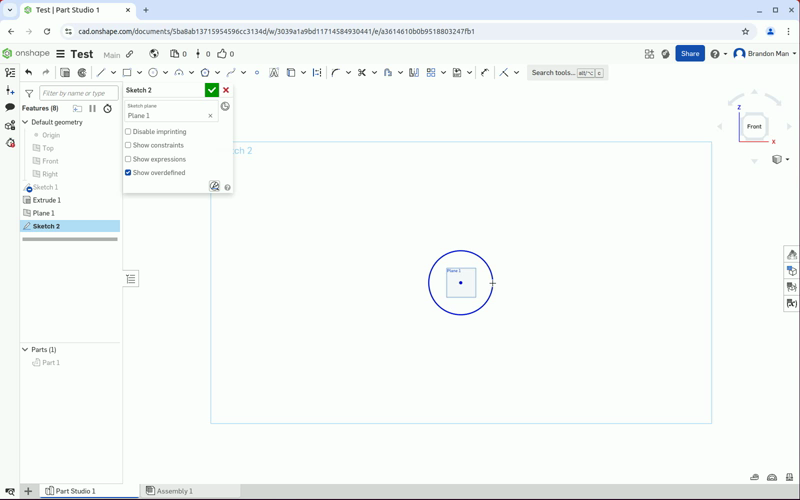
mouse_move(460, 282)
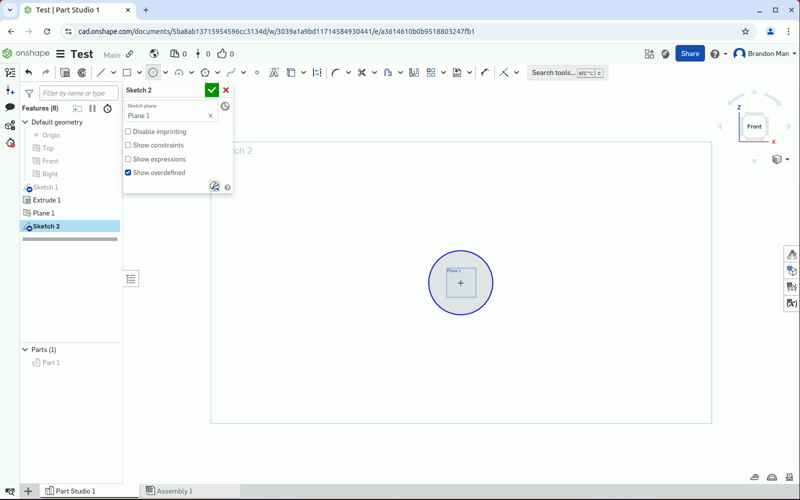
click(460, 282)
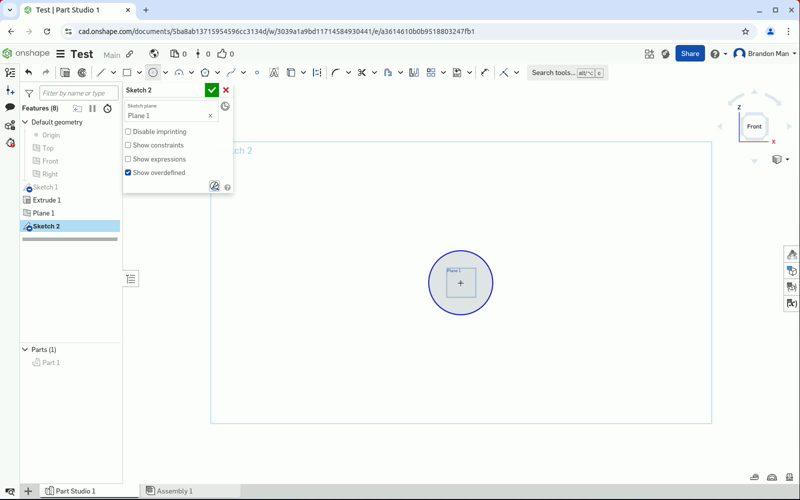
key_up(shift)
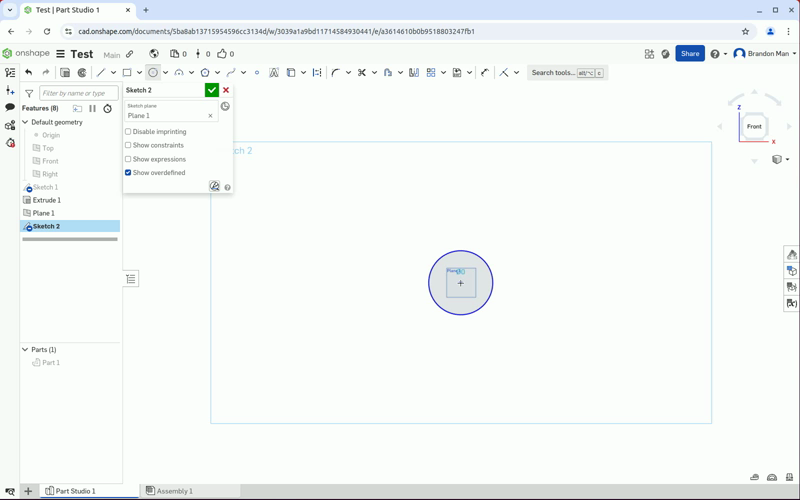
mouse_move(478, 282)
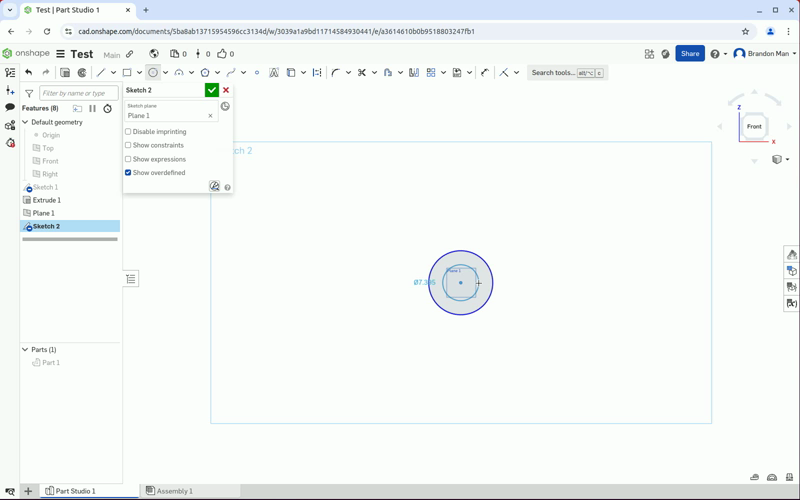
click(478, 282)
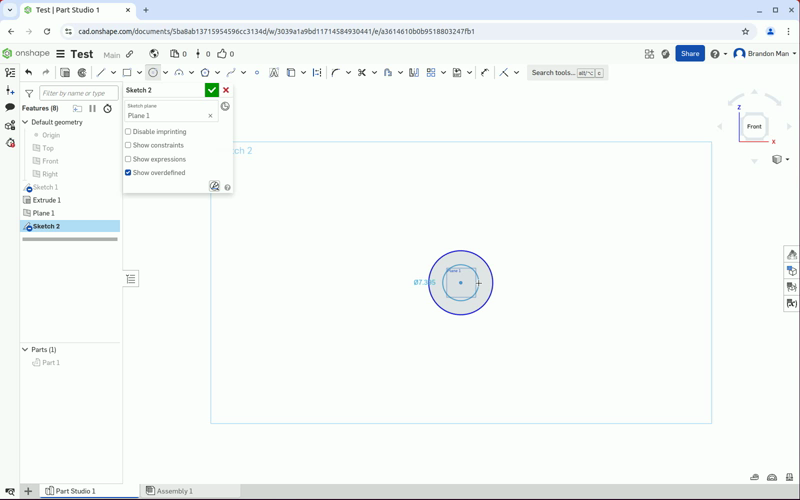
key(esc)
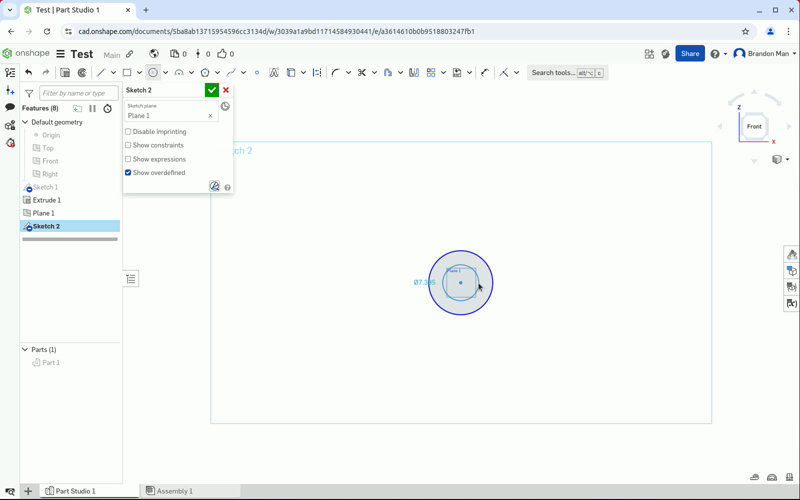
mouse_move(479, 291)
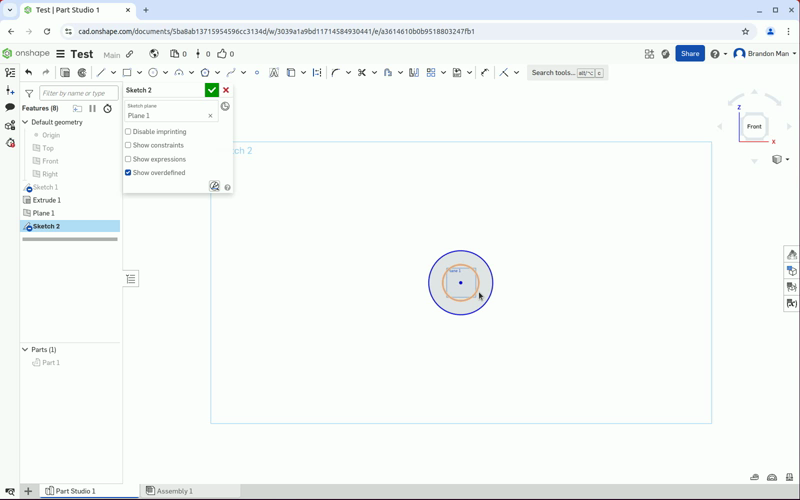
click(479, 291)
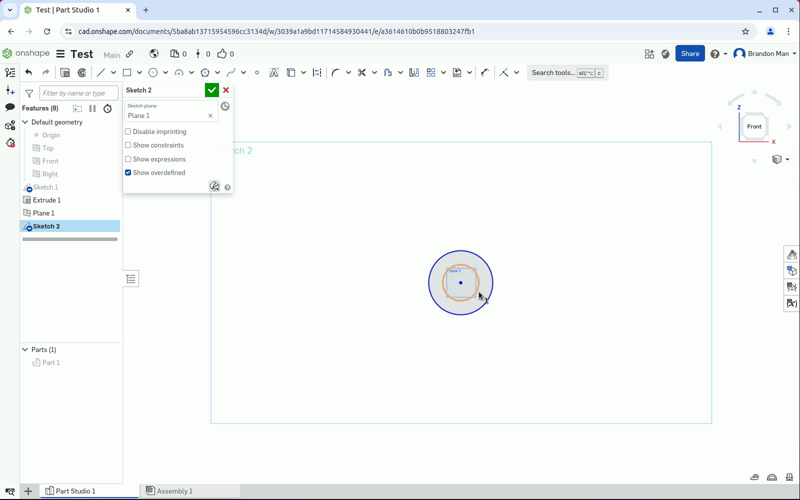
mouse_move(73, 352)
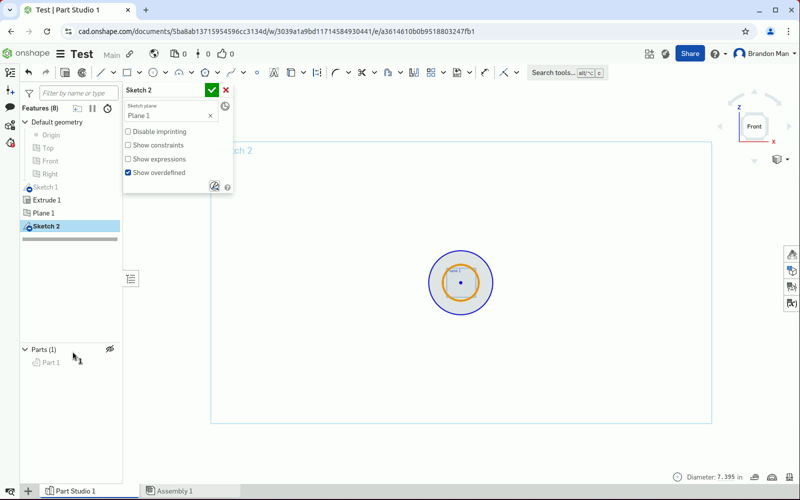
key(shift+y)
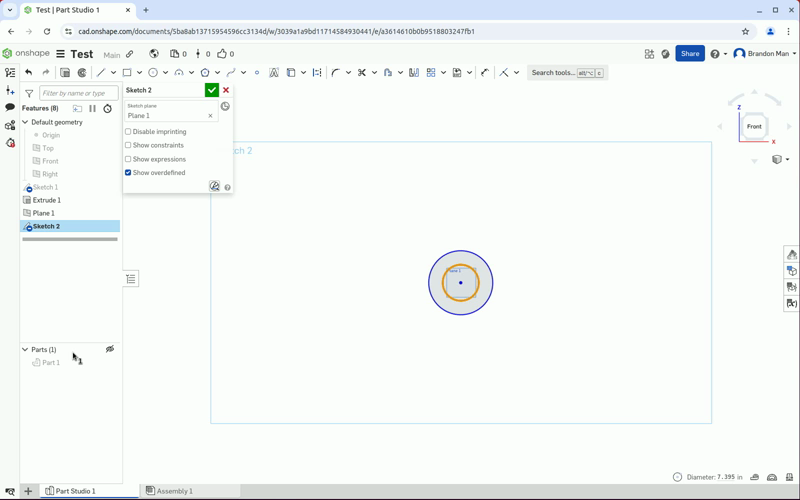
key(shift+e)
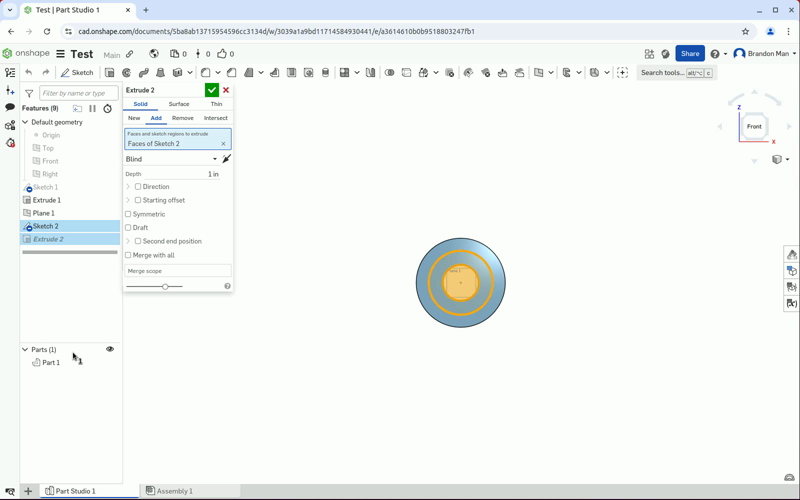
mouse_move(143, 106)
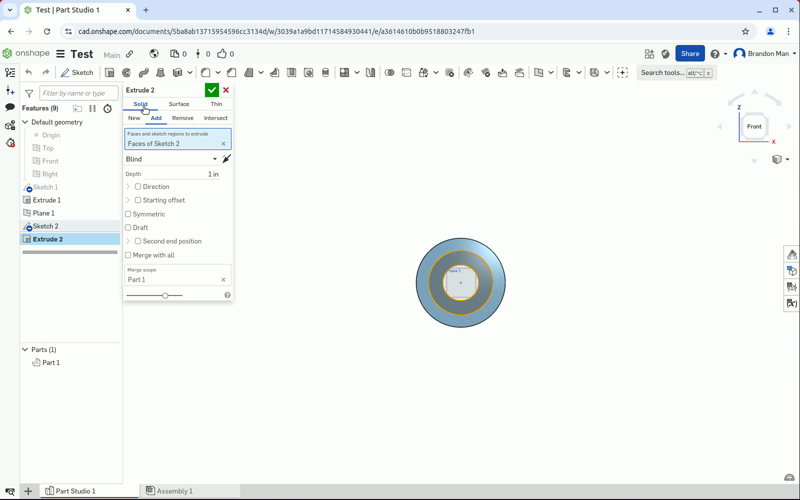
click(143, 106)
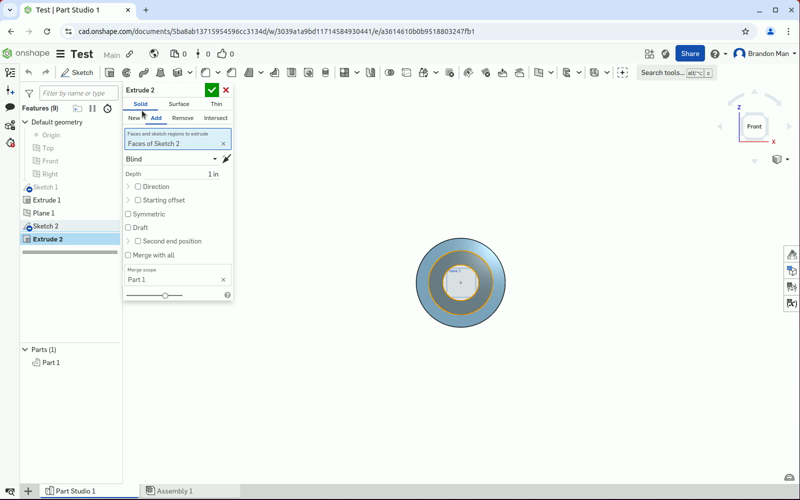
mouse_move(137, 120)
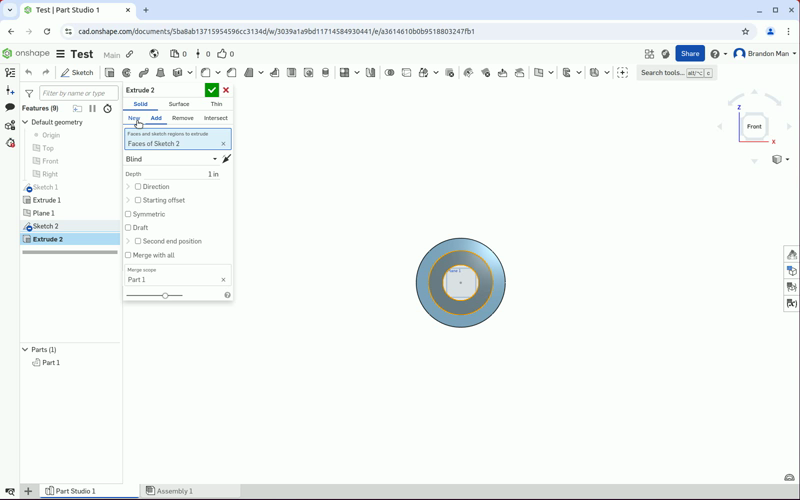
click(137, 120)
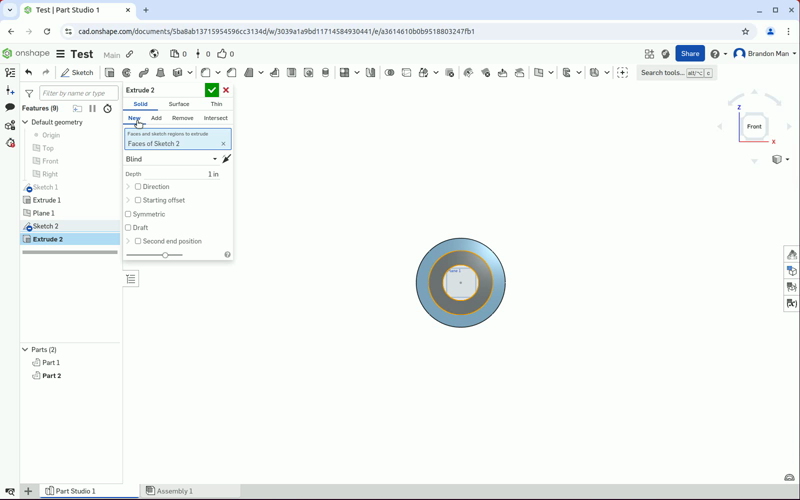
key(tab, 4)
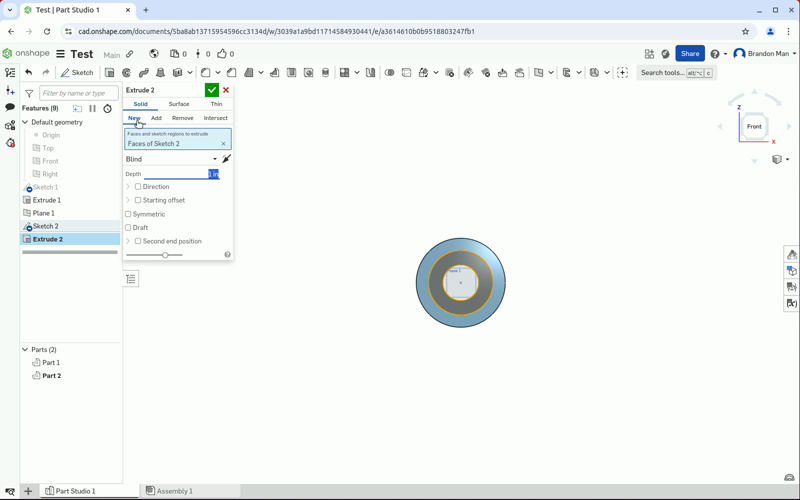
text(1.204)
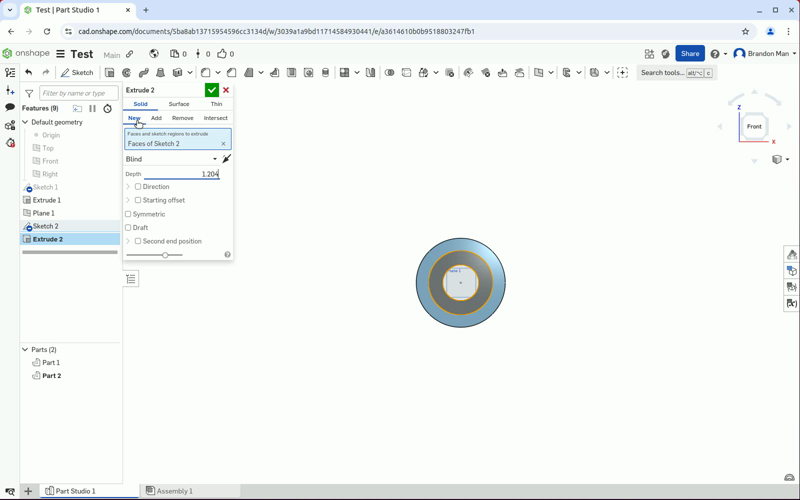
key(enter)
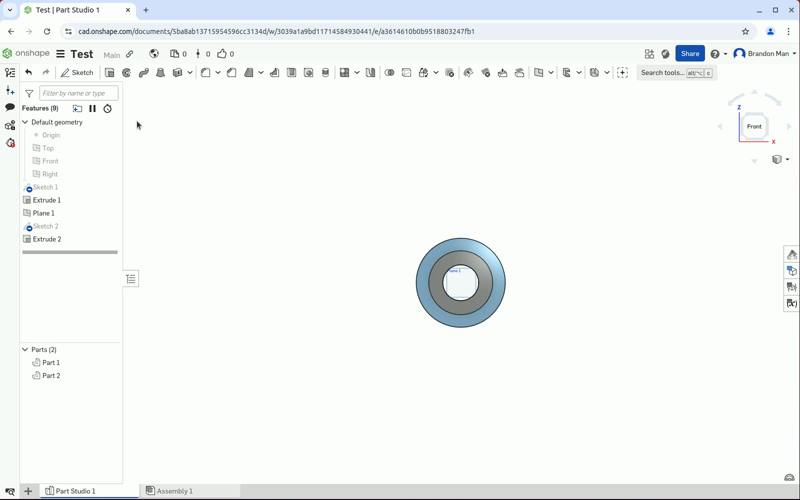
key(shift+h)
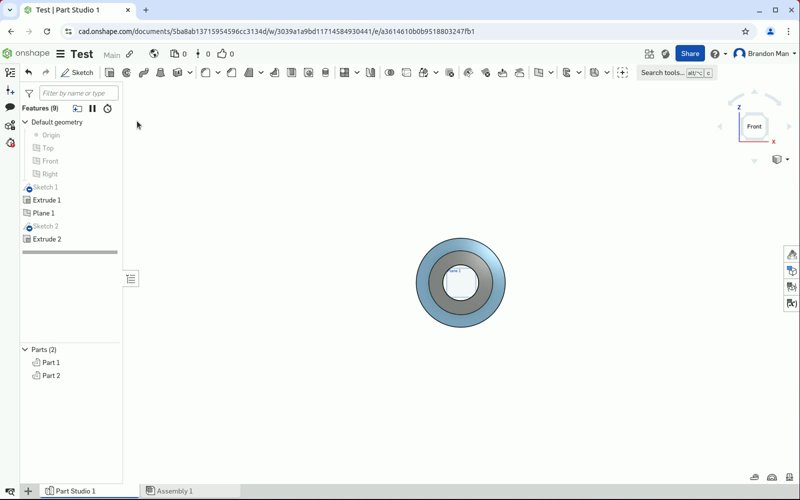
key(shift+h)
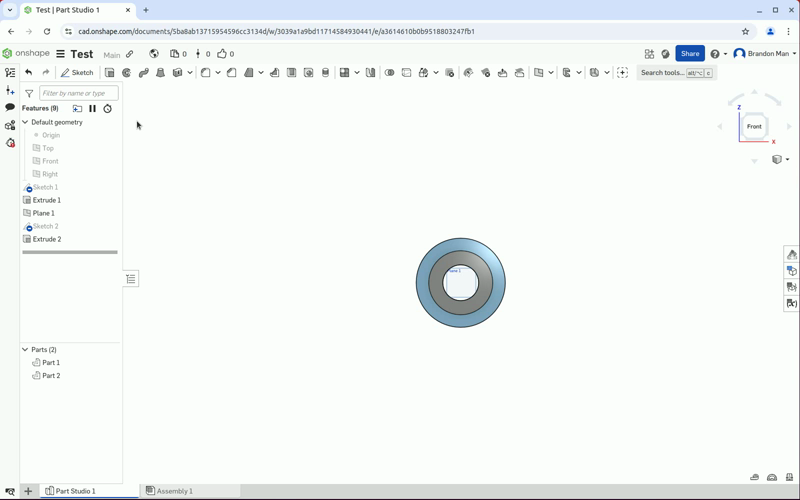
key(shift+7)
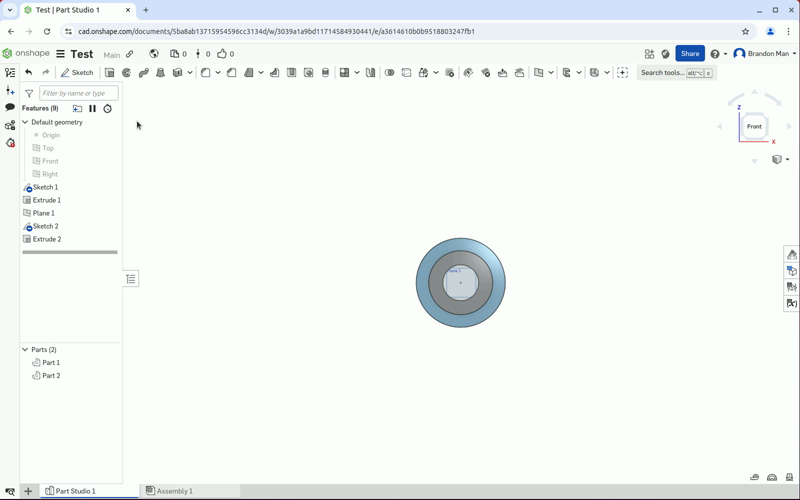
key(left, 2)
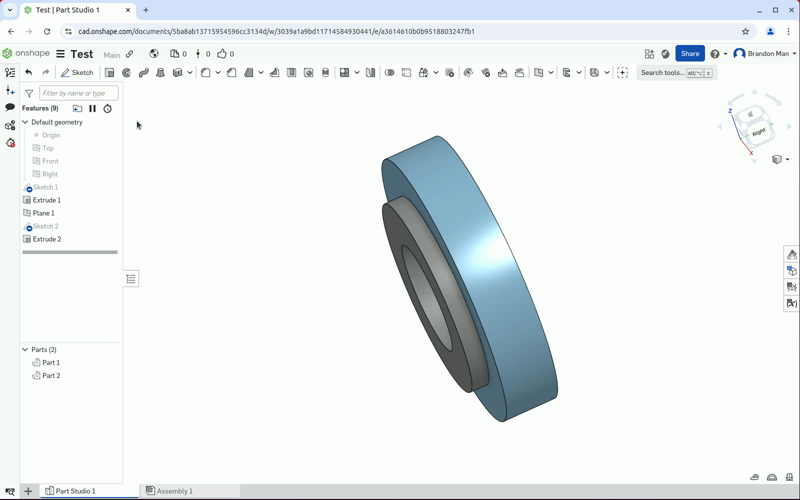
key(down, 2)
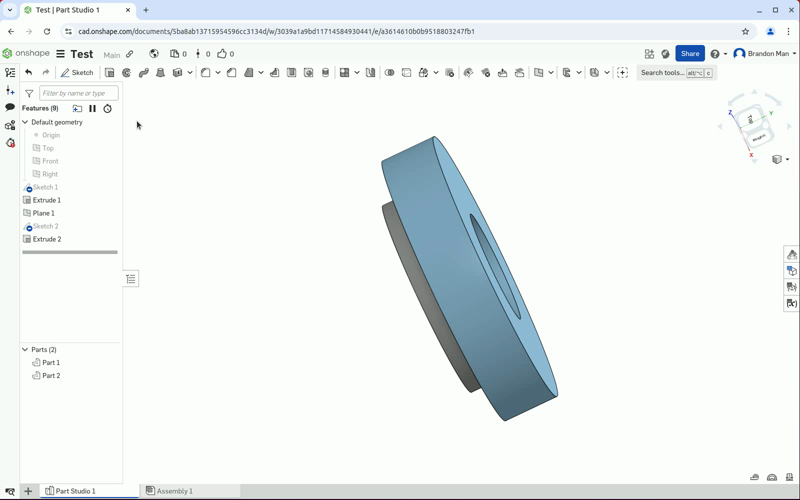
key(up, 2)
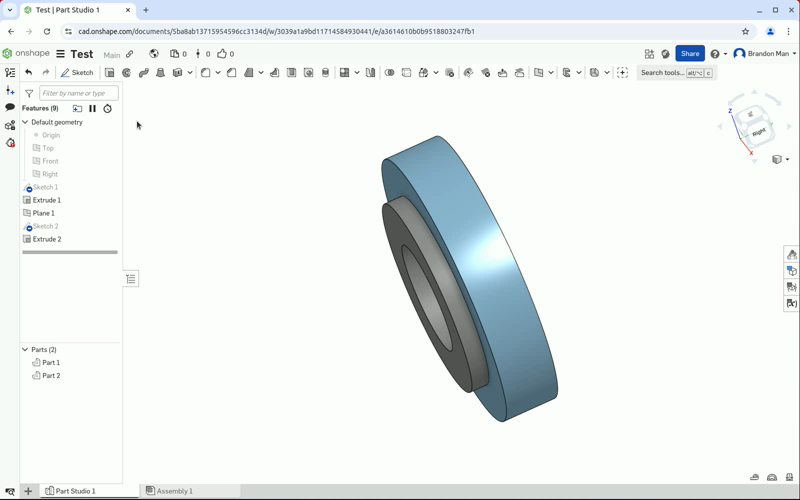
key(right, 2)
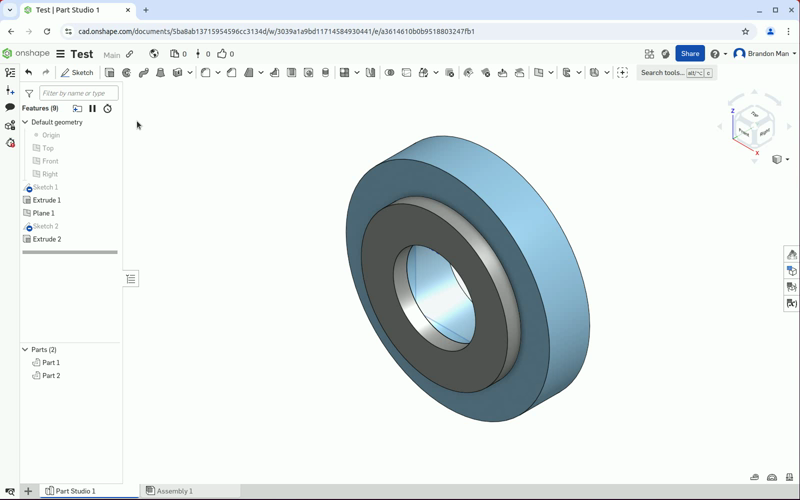
mouse_move(73, 189)
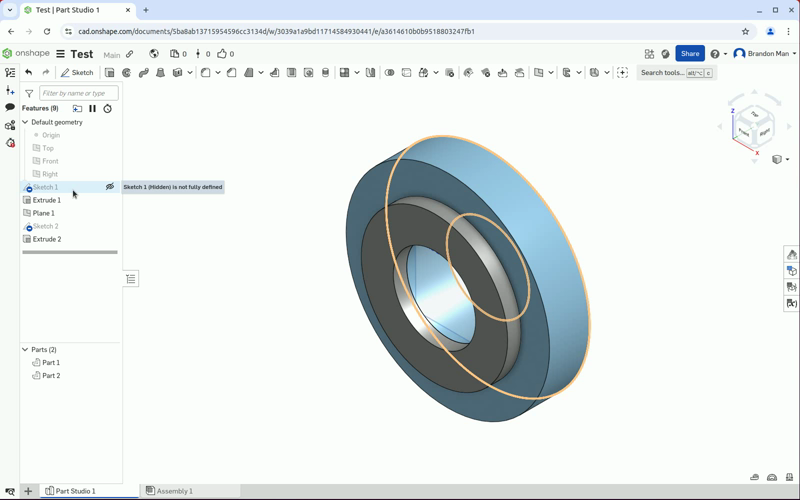
click(73, 189)